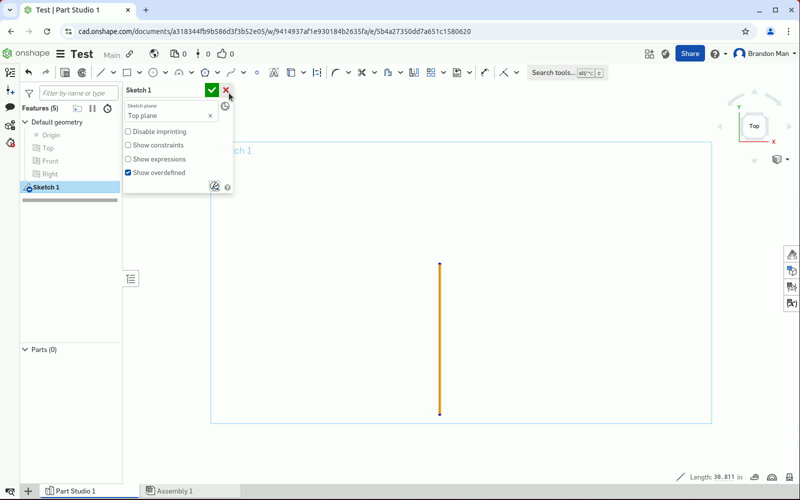
key(shift+h)
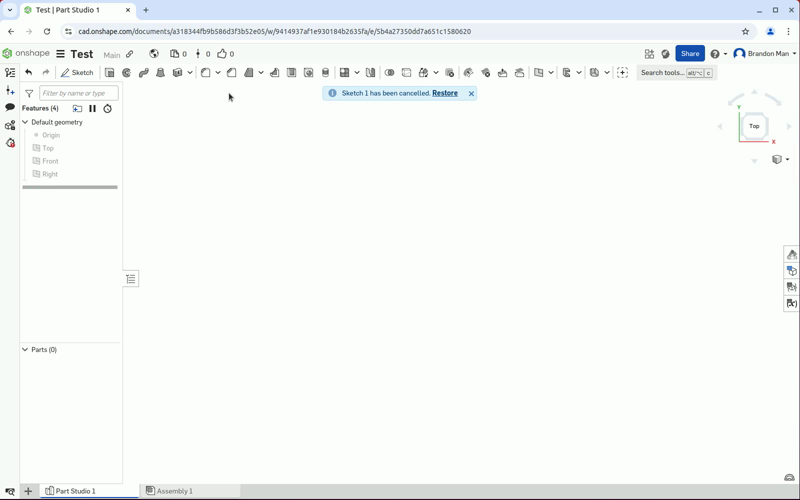
mouse_move(73, 352)
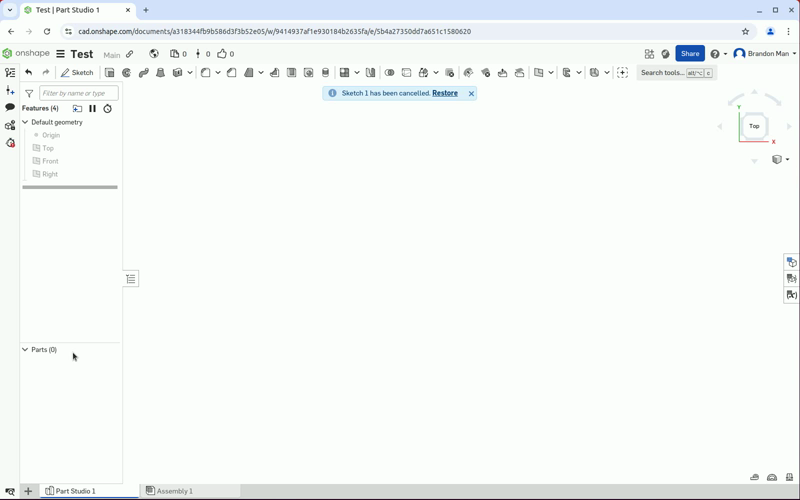
key(y)
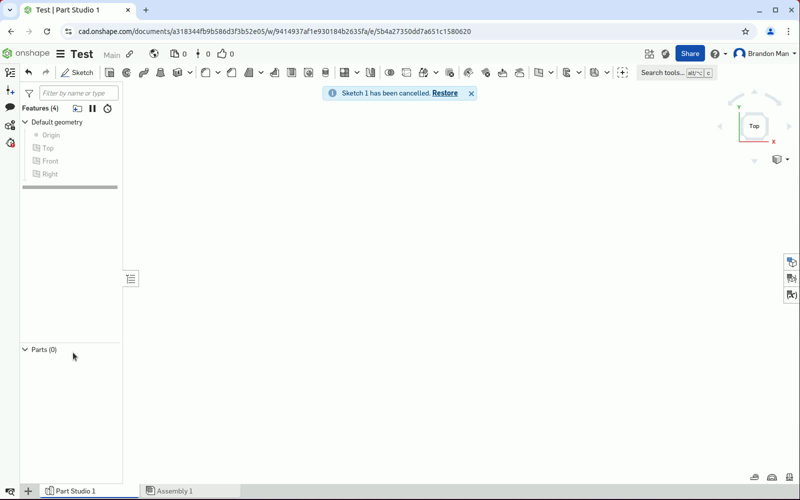
key(shift+p)
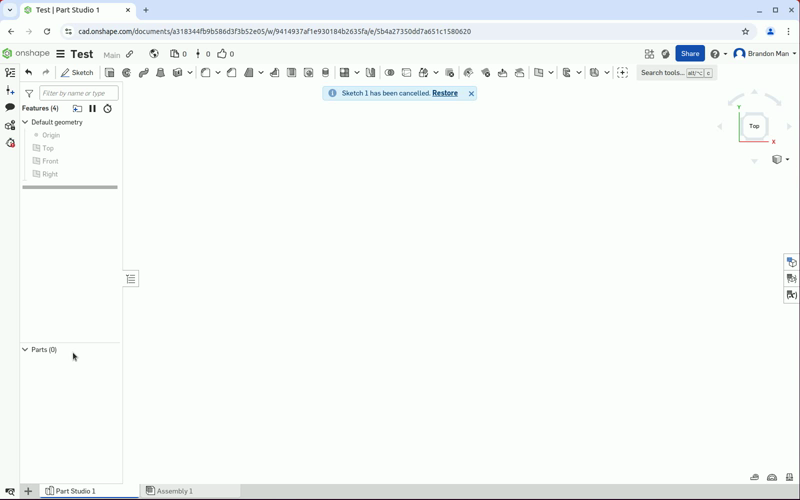
key(space)
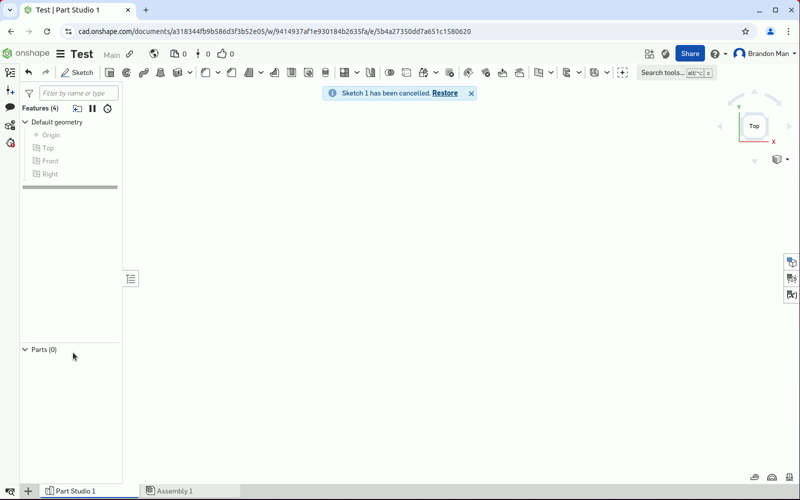
key_down(shift)
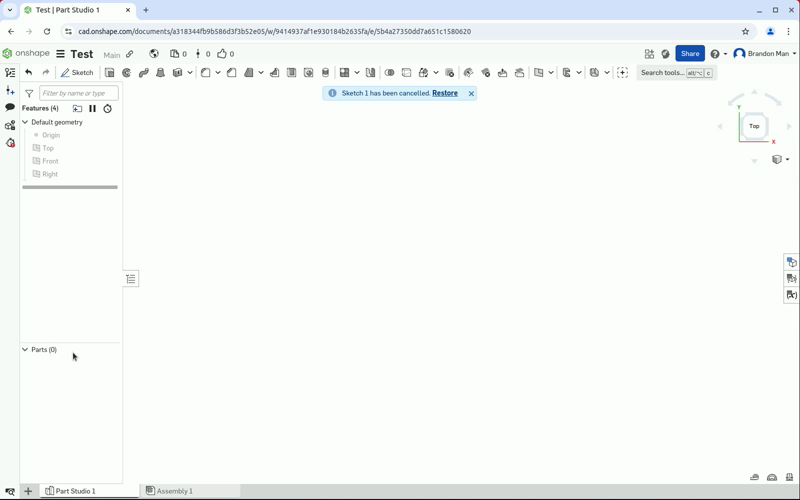
key(up)
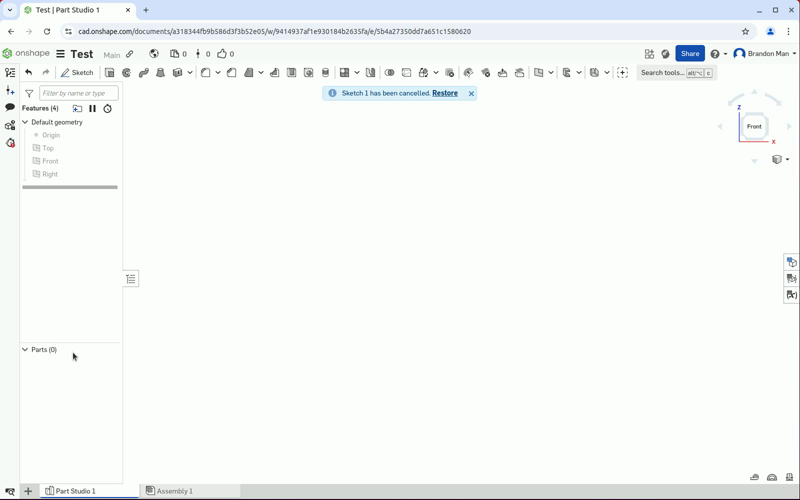
key_up(shift)
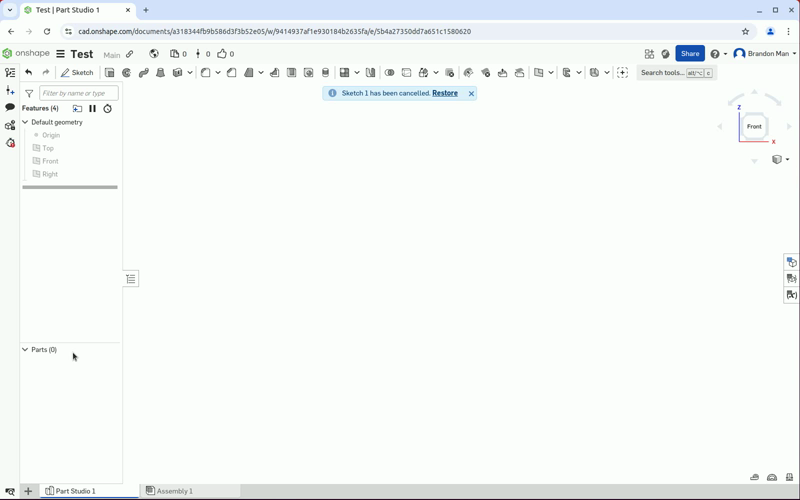
mouse_move(73, 352)
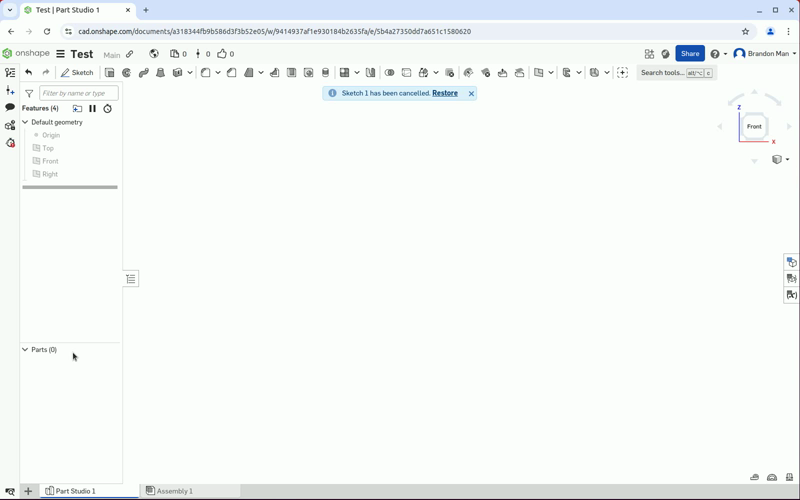
key(shift+y)
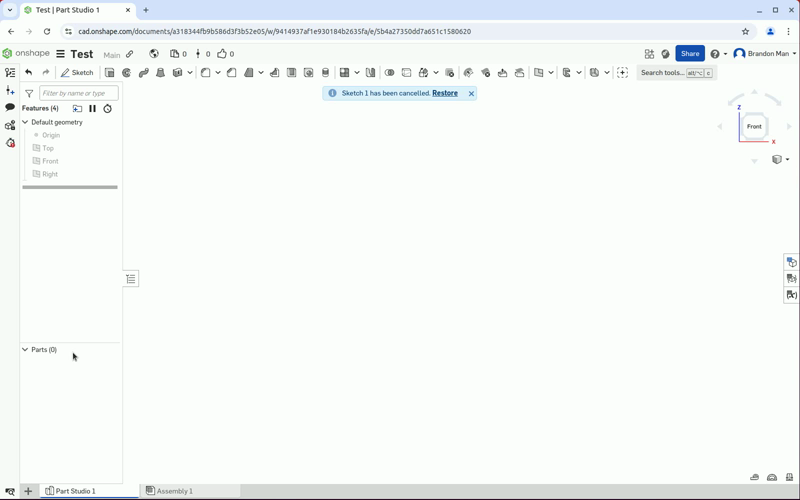
key(shift+s)
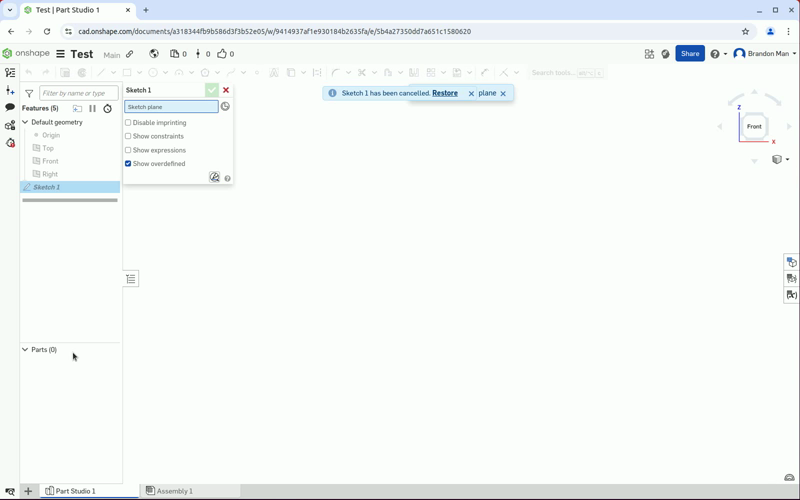
mouse_move(73, 163)
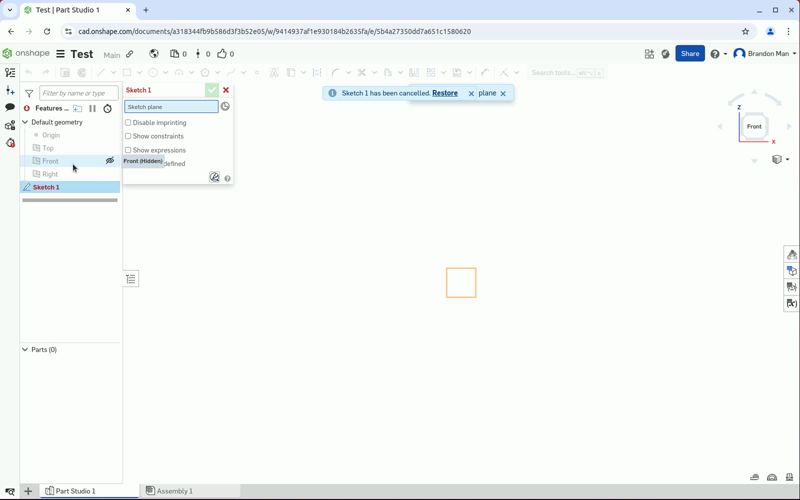
click(73, 163)
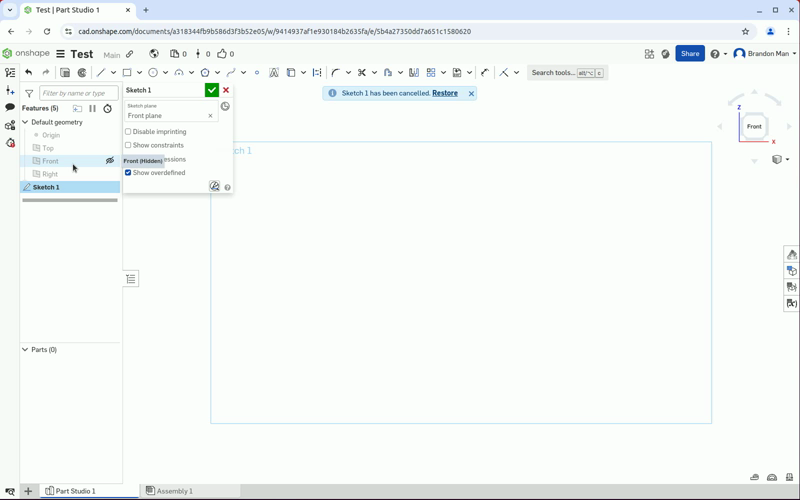
mouse_move(73, 352)
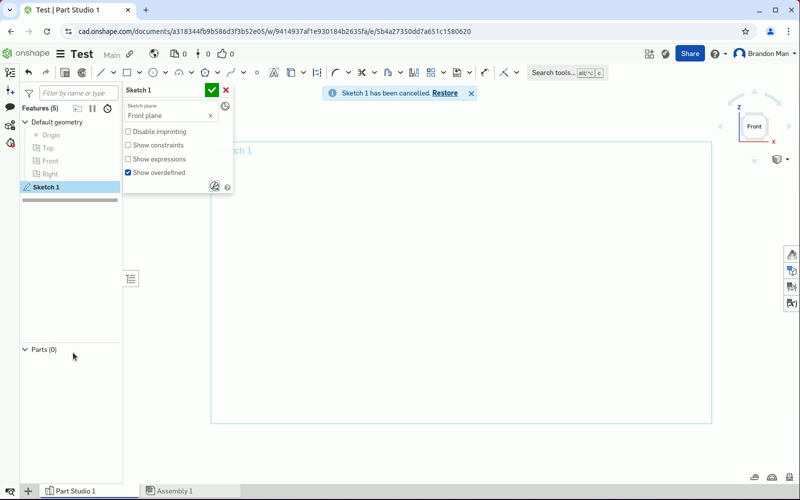
key(y)
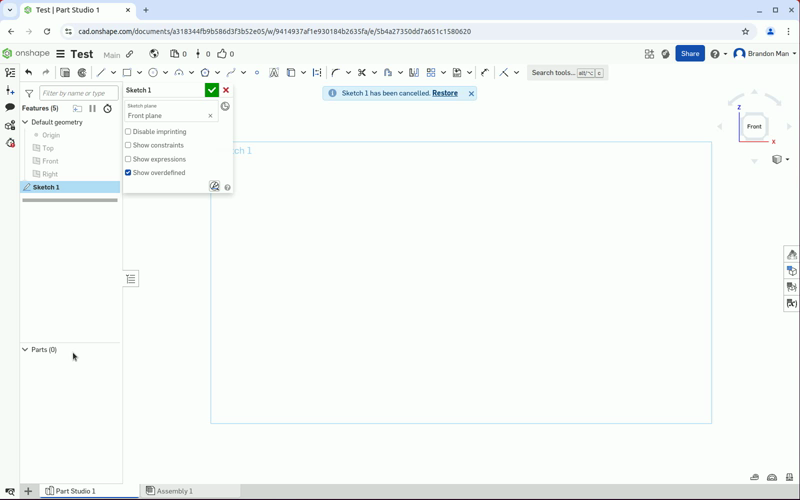
key(l)
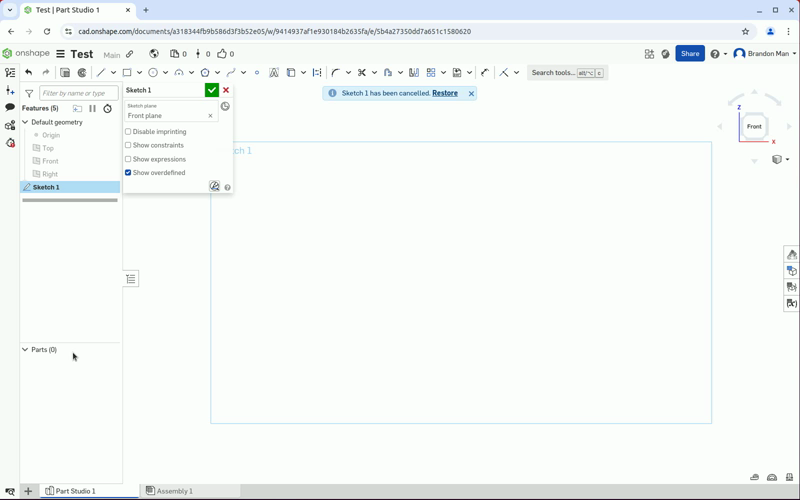
key_down(shift)
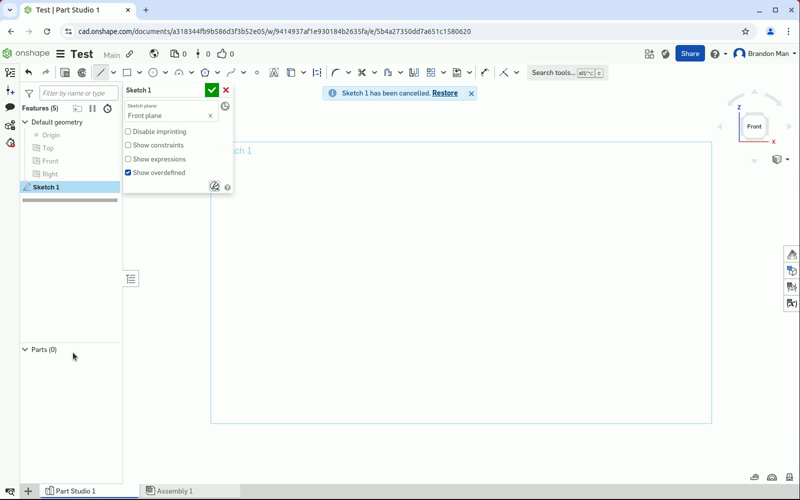
mouse_move(348, 367)
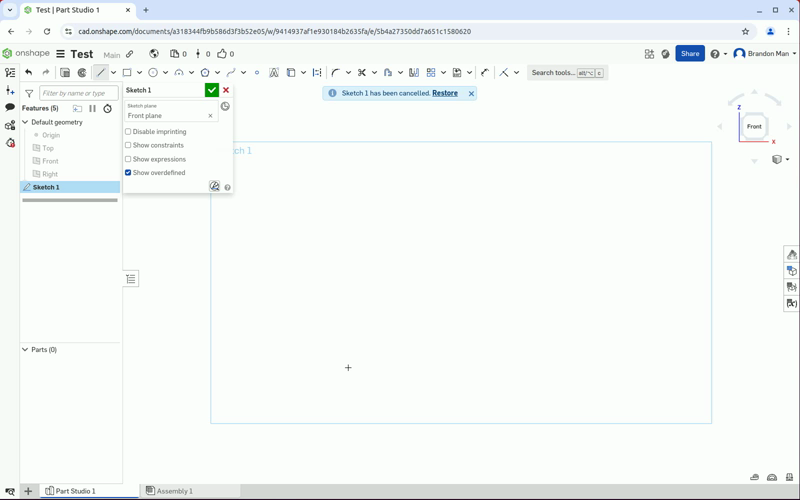
click(348, 367)
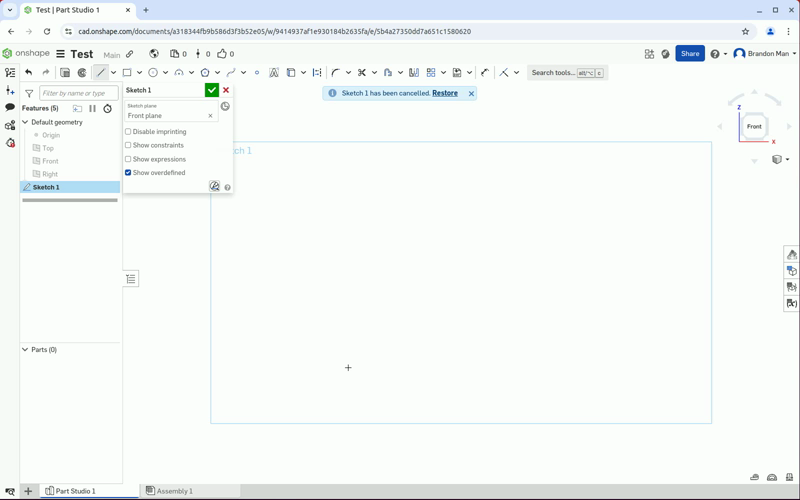
key_up(shift)
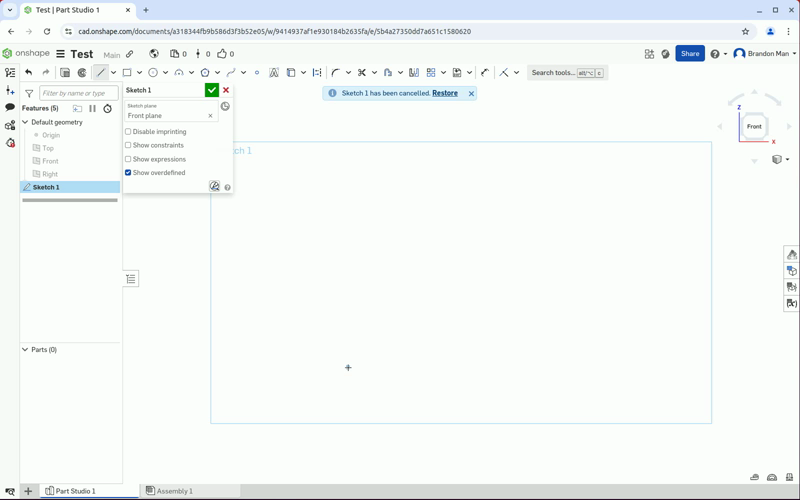
key_down(shift)
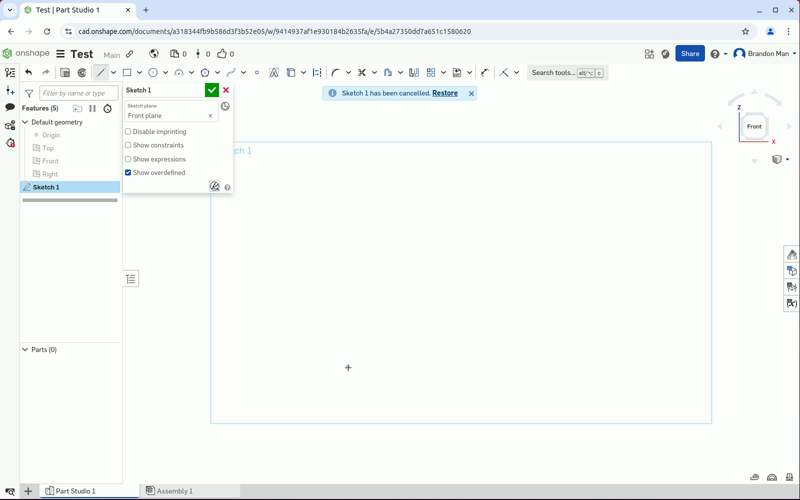
mouse_move(572, 367)
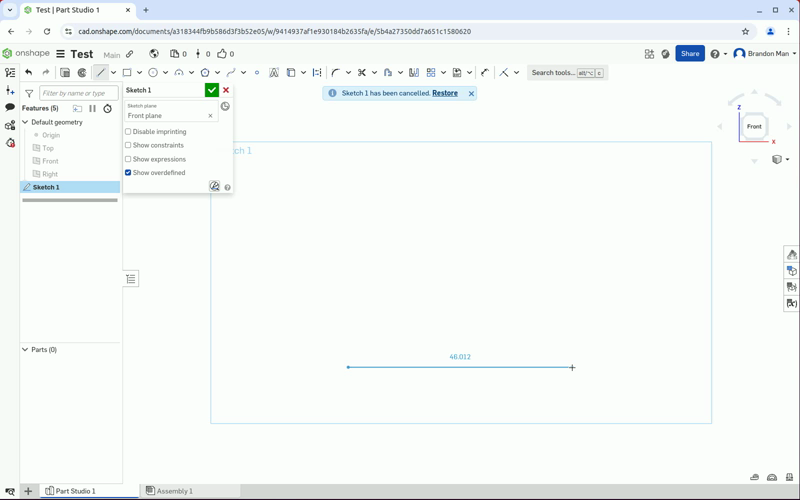
click(572, 367)
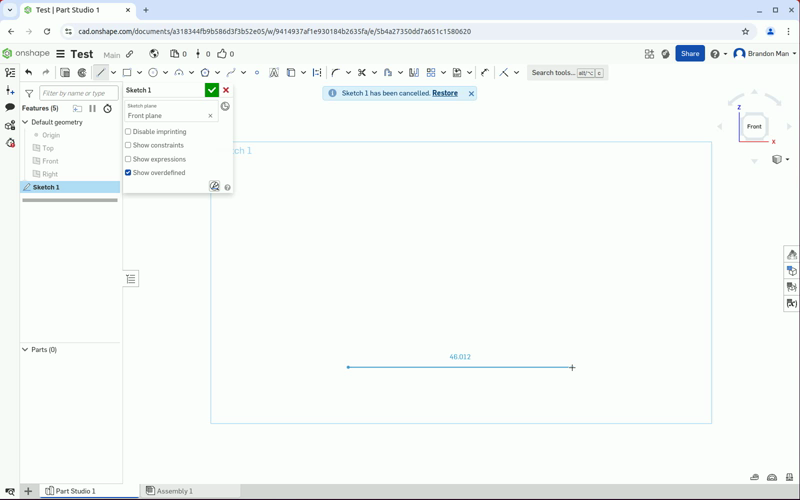
key_up(shift)
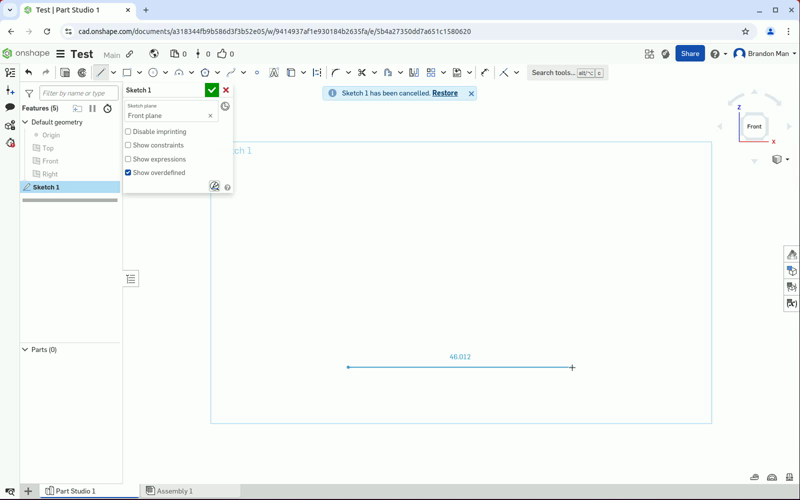
key_down(shift)
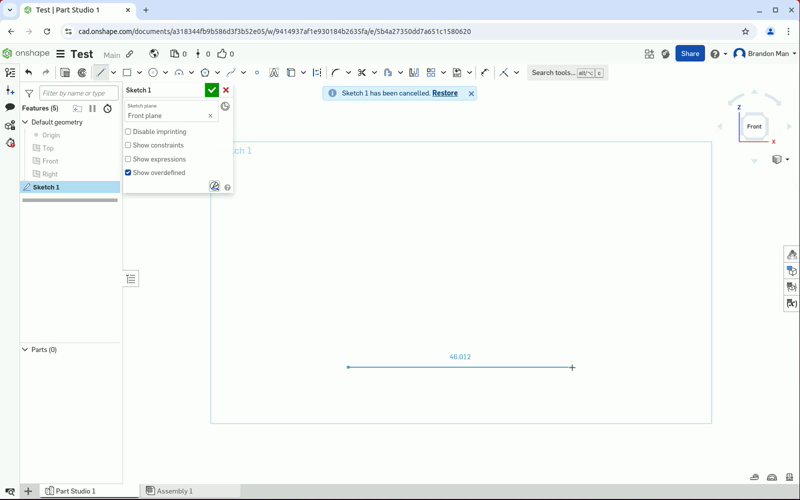
mouse_move(572, 199)
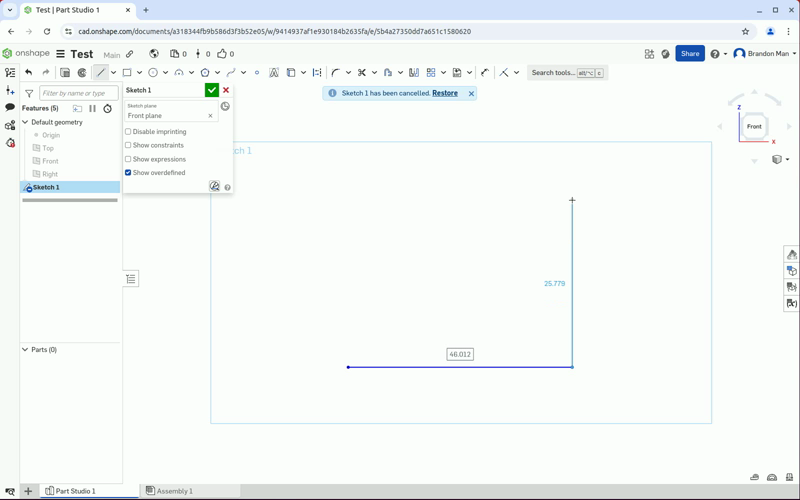
click(572, 199)
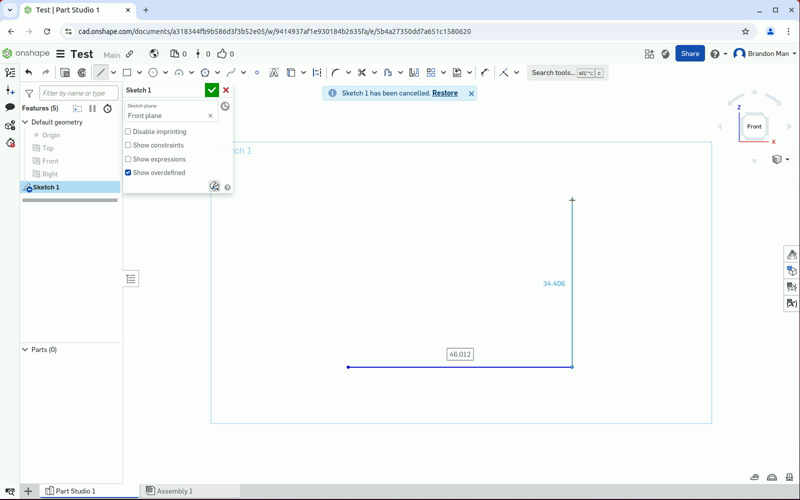
key_up(shift)
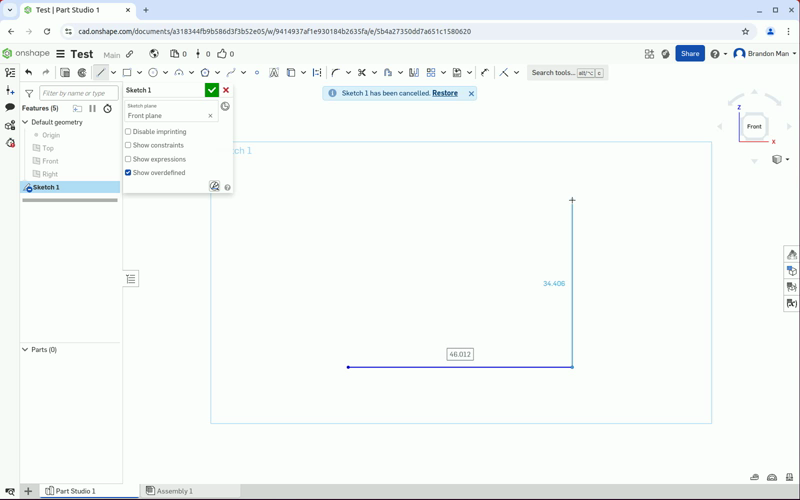
key_down(shift)
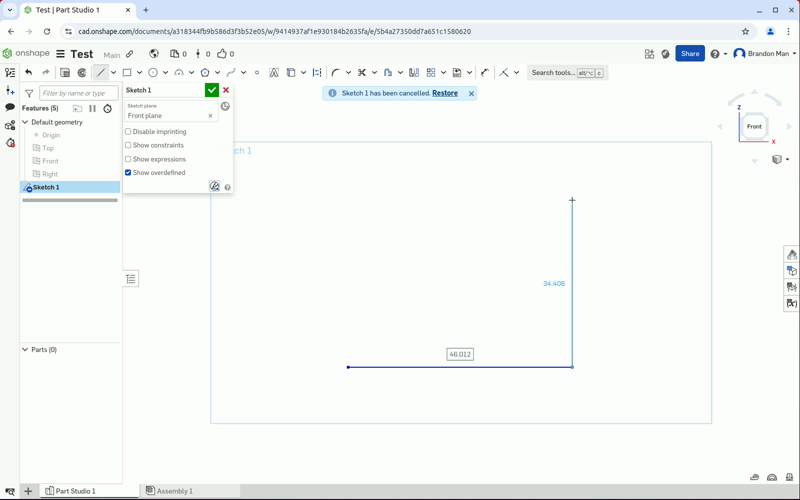
mouse_move(348, 199)
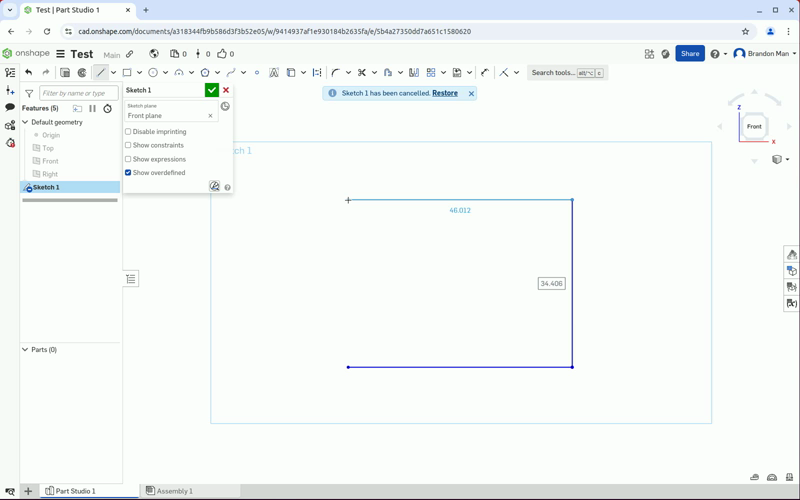
click(348, 199)
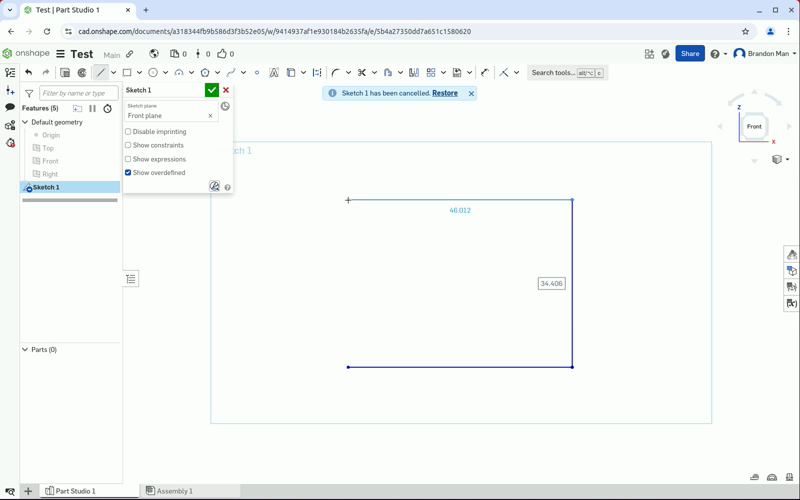
key_up(shift)
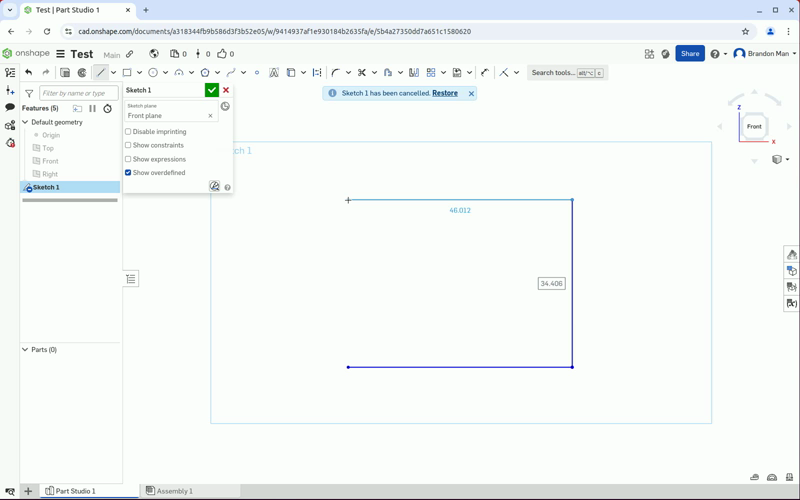
key_down(shift)
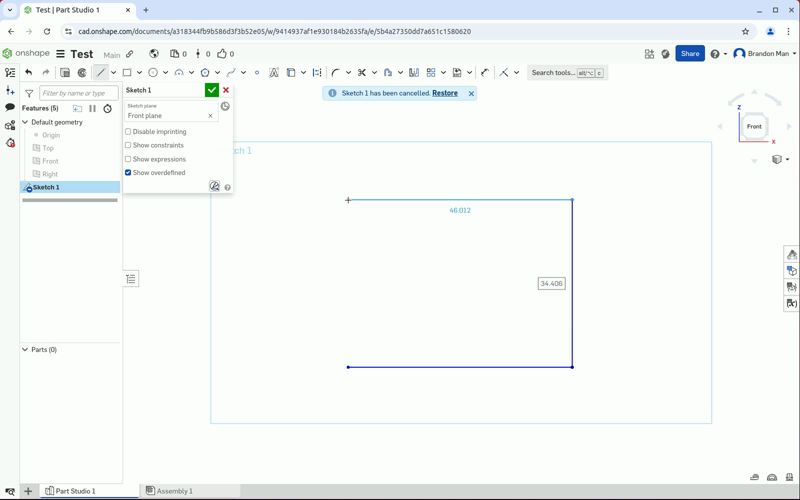
mouse_move(348, 367)
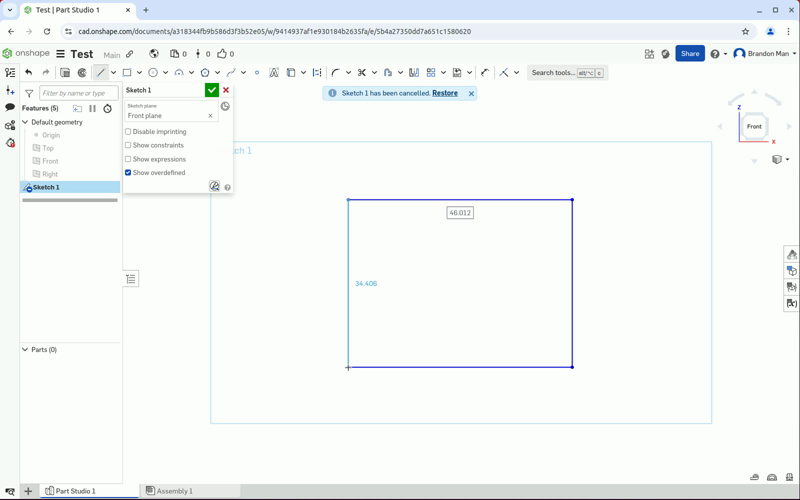
key_up(shift)
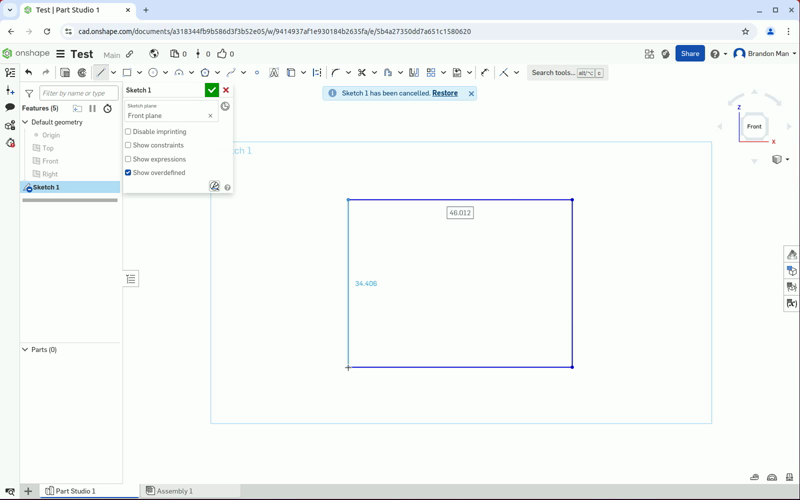
click(348, 367)
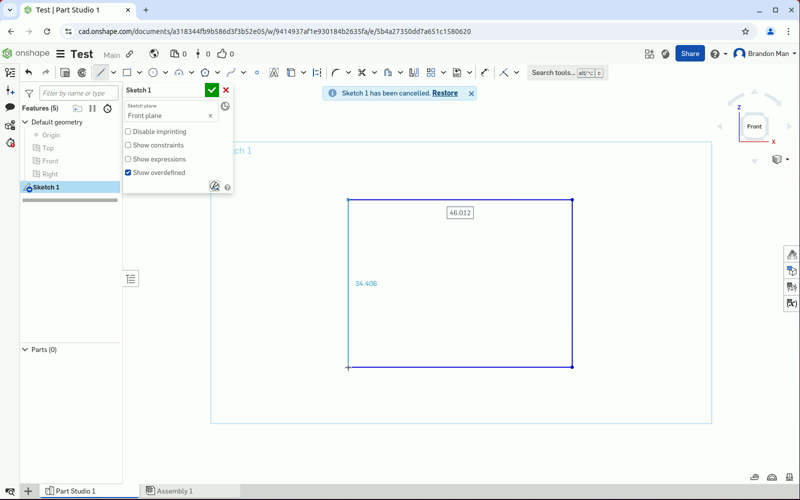
key(esc)
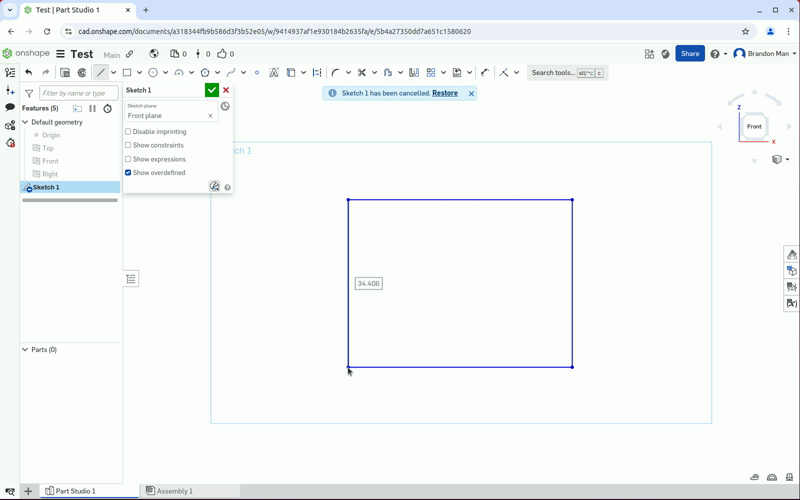
mouse_move(440, 260)
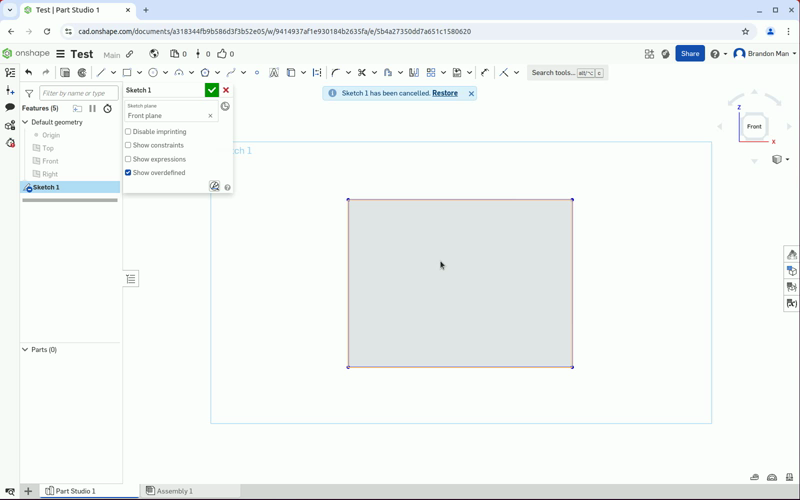
click(440, 260)
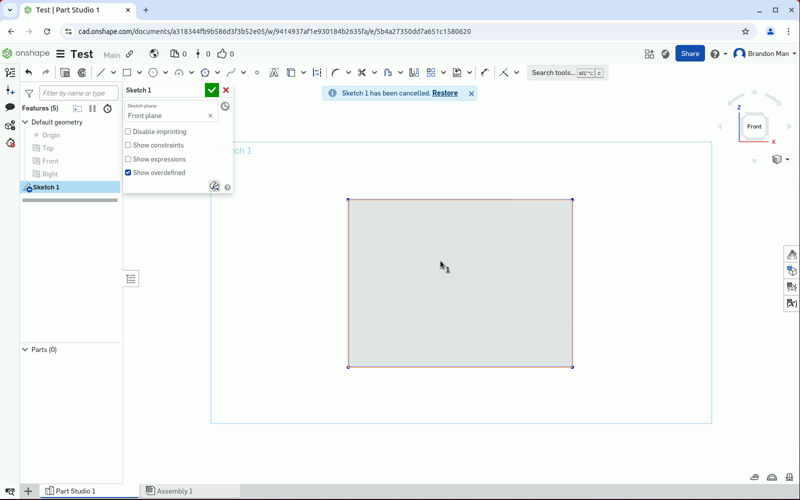
mouse_move(73, 352)
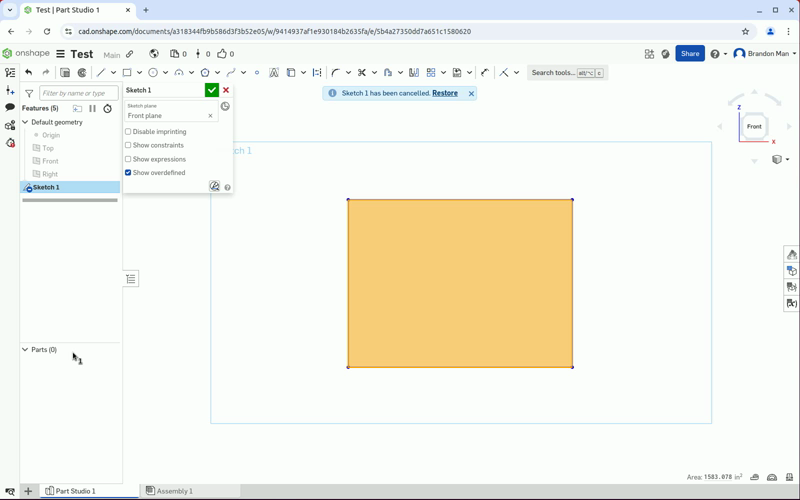
key(shift+y)
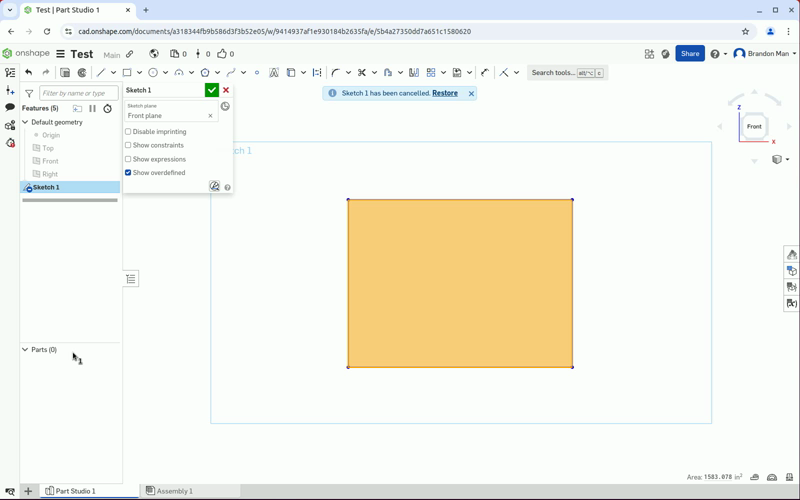
key(shift+e)
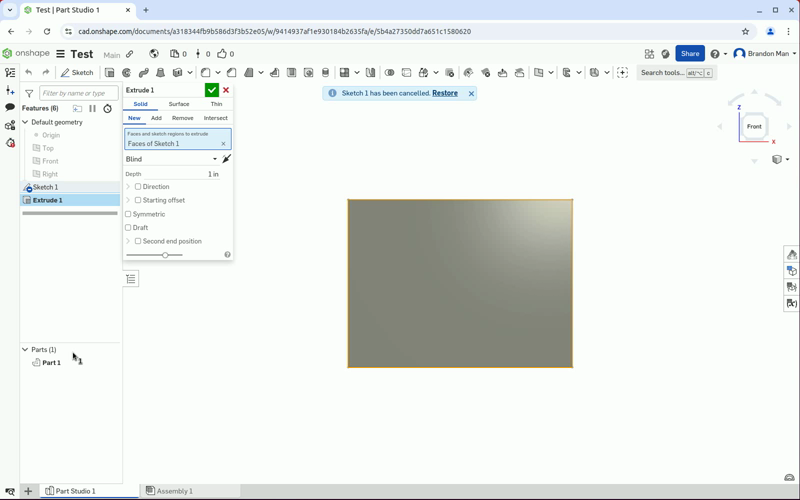
mouse_move(143, 106)
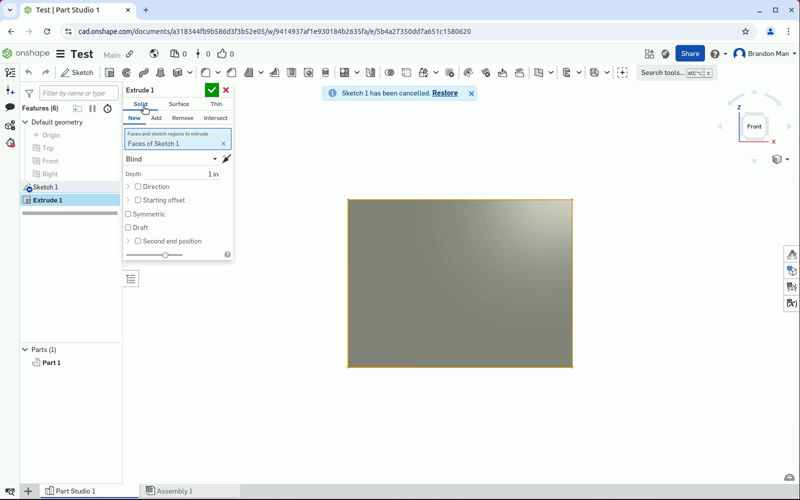
click(143, 106)
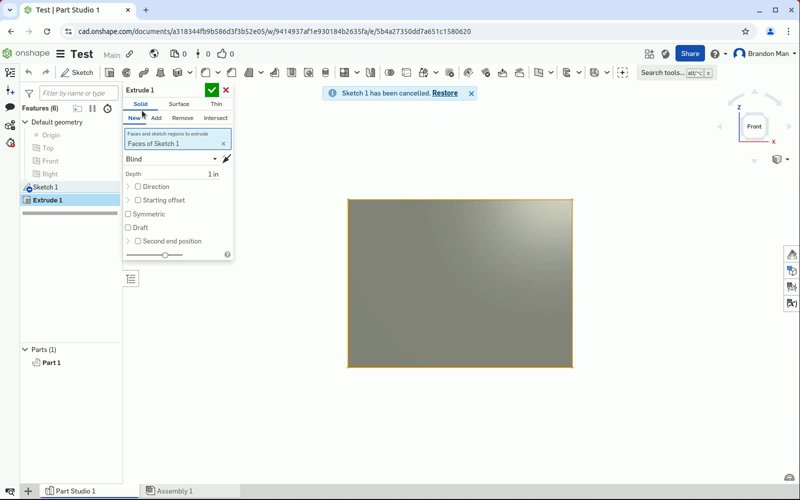
mouse_move(137, 120)
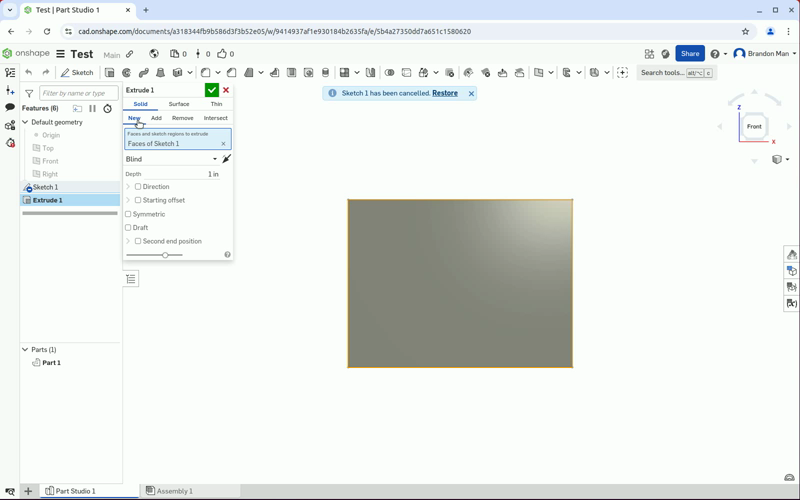
click(137, 120)
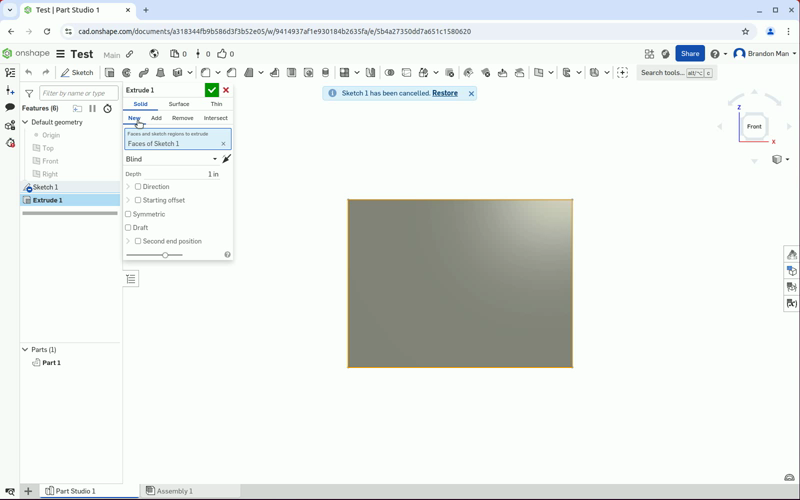
key(tab, 4)
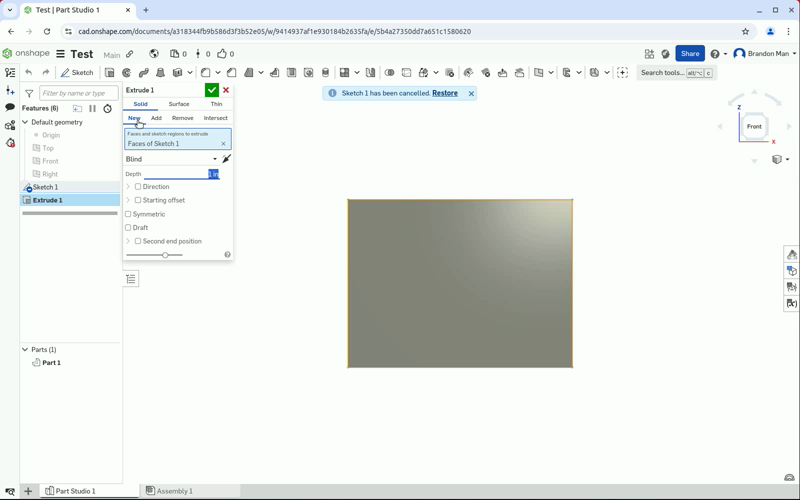
text(8.666)
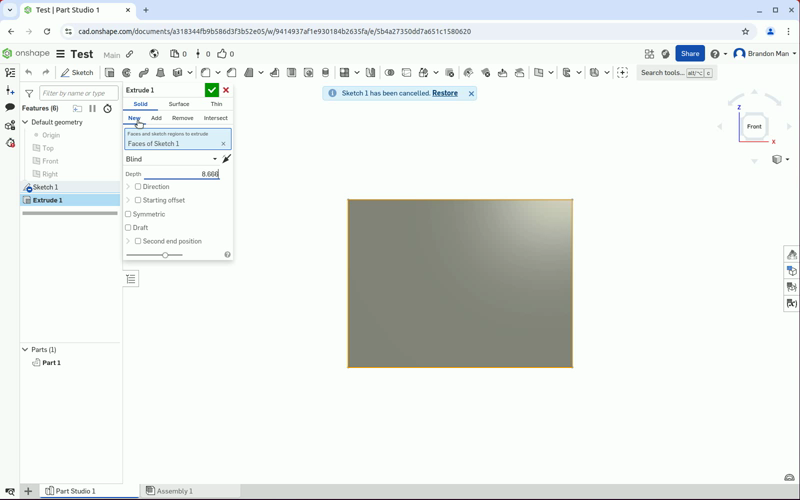
key(enter)
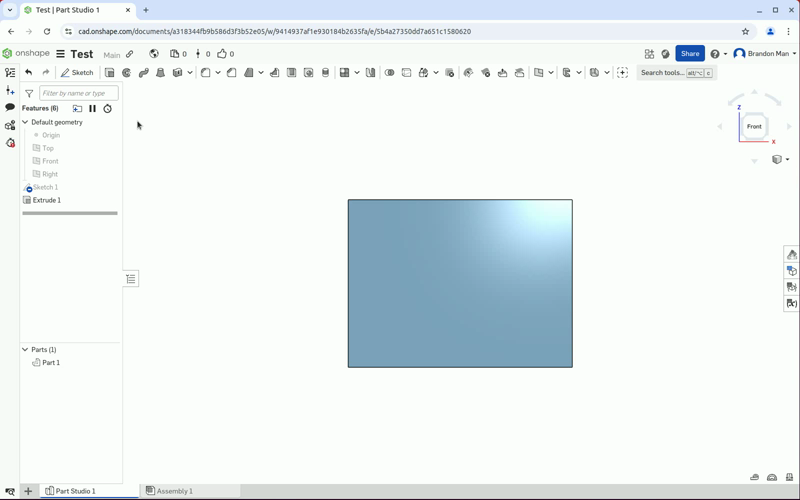
key(shift+h)
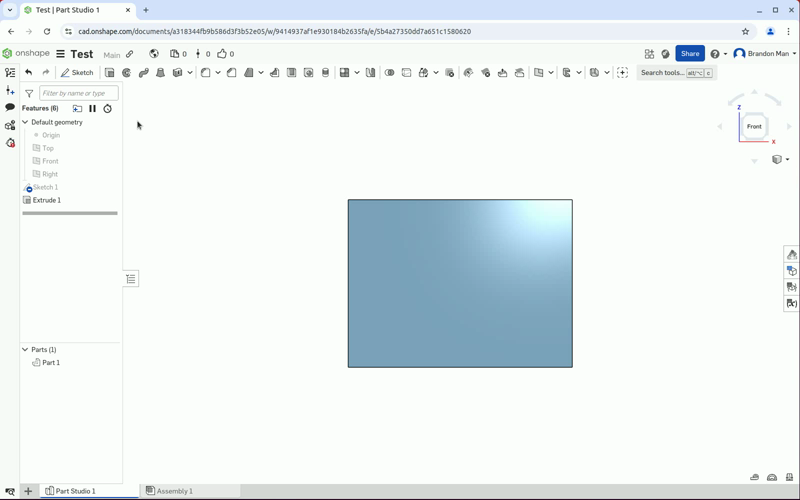
key(shift+h)
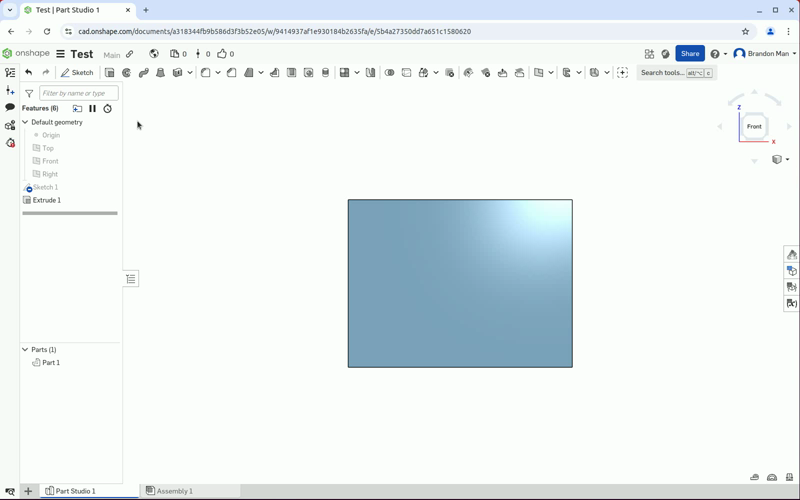
mouse_move(73, 189)
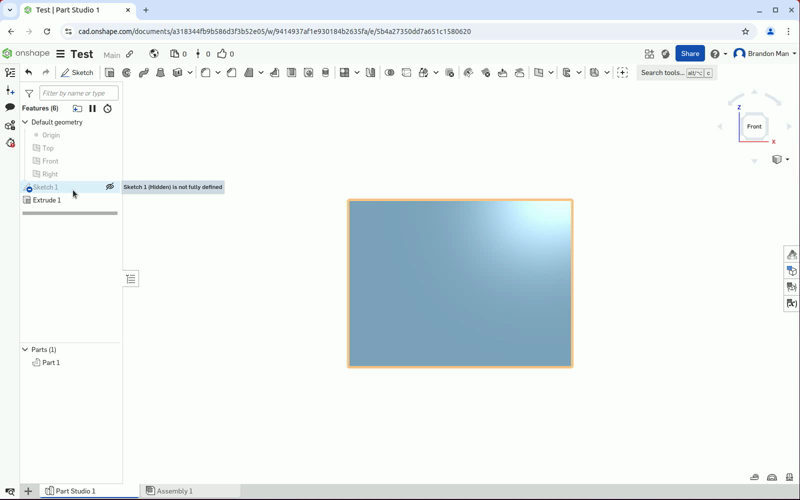
click(73, 189)
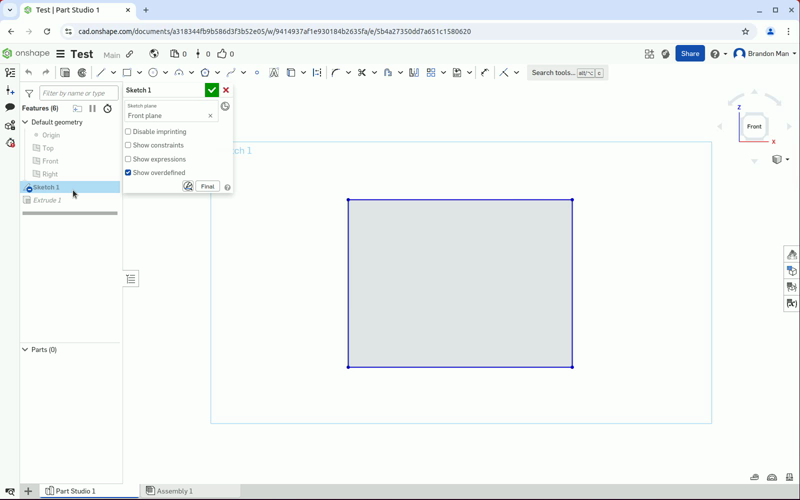
mouse_move(229, 92)
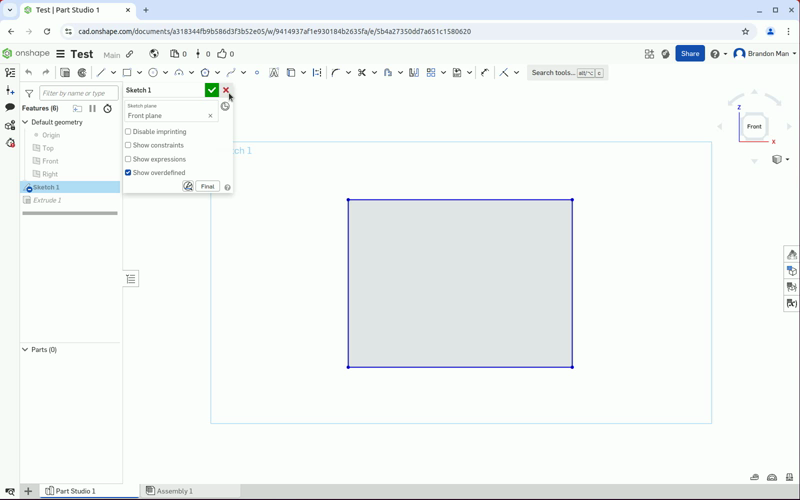
click(229, 92)
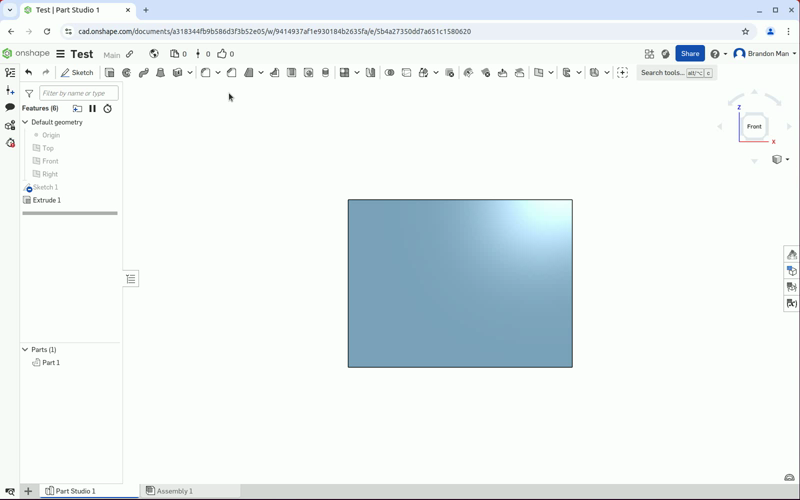
mouse_move(541, 75)
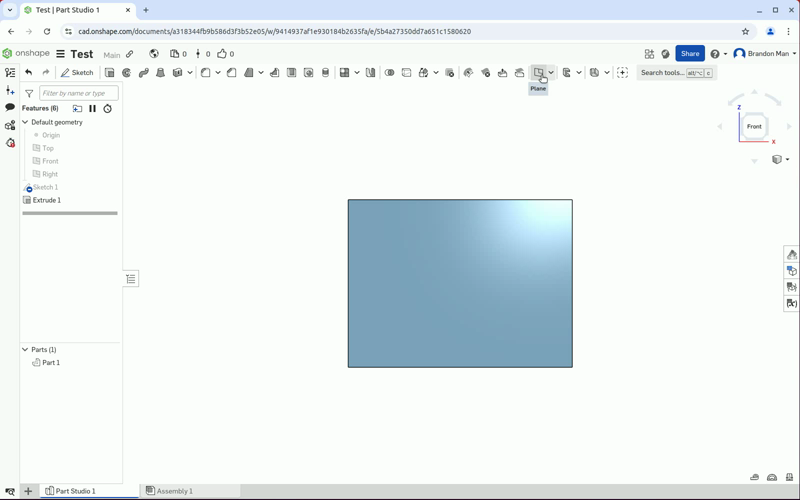
click(541, 75)
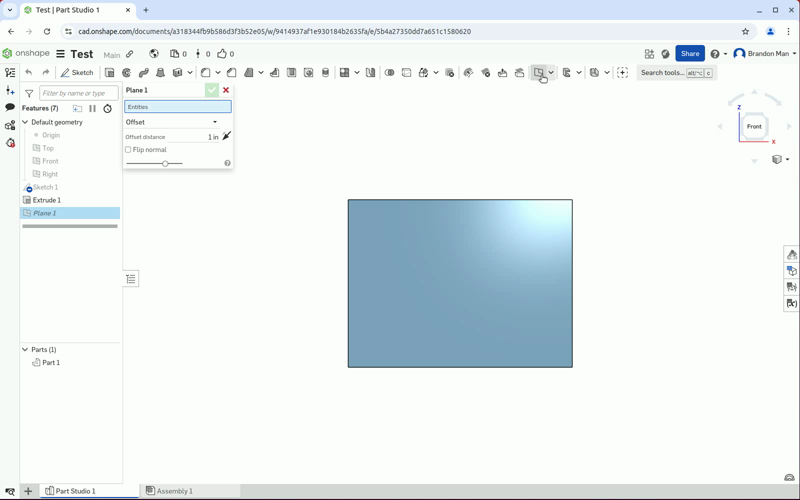
mouse_move(73, 163)
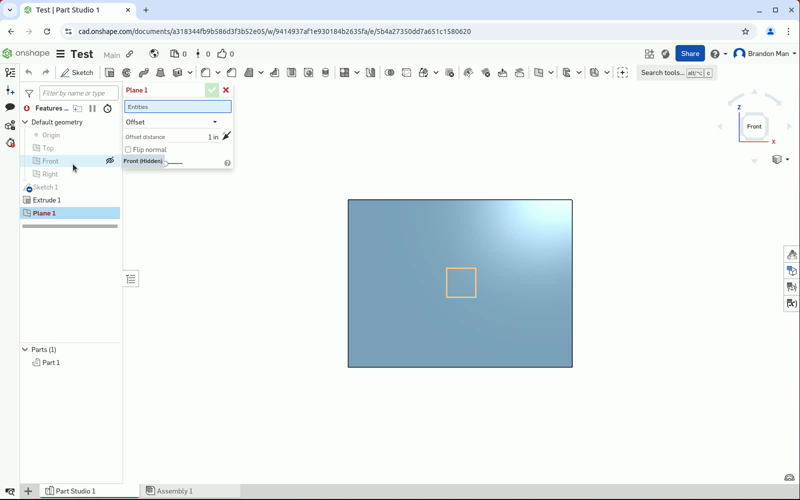
click(73, 163)
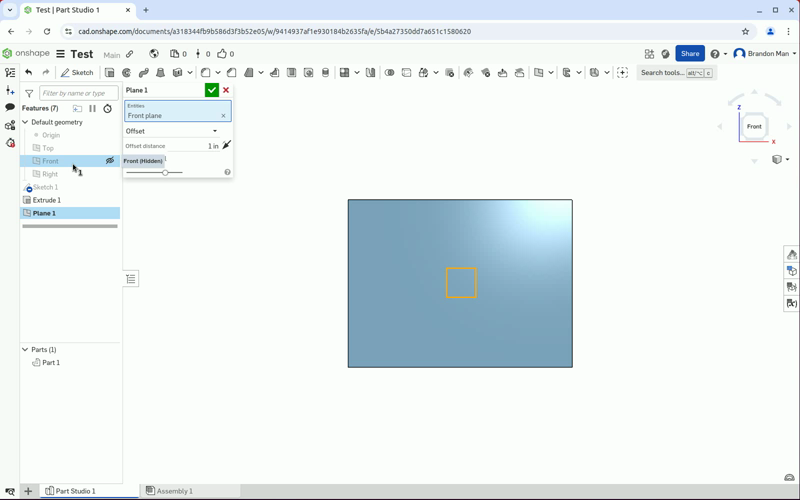
key(tab, 2)
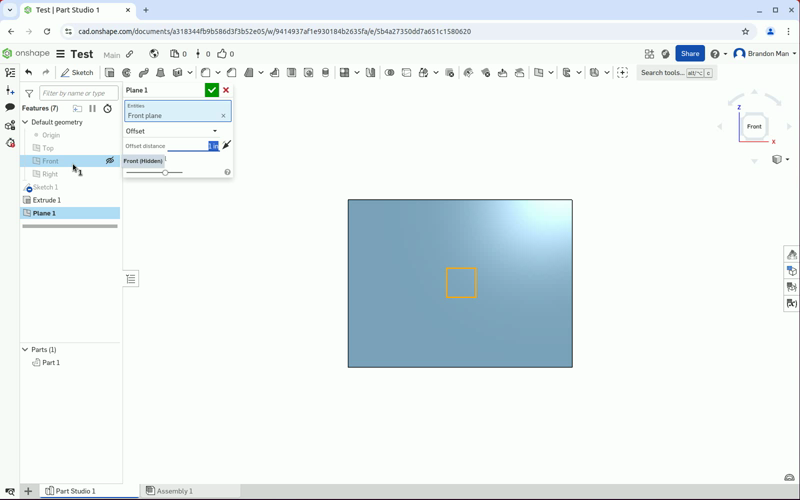
text(8.658)
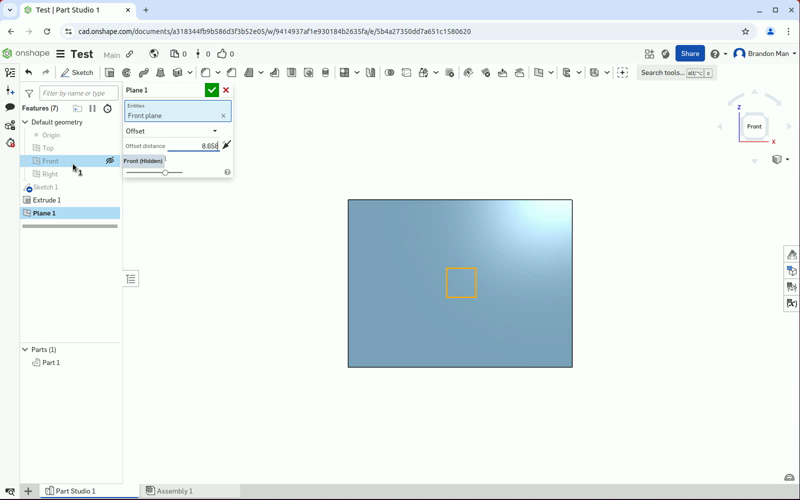
key(enter, 2)
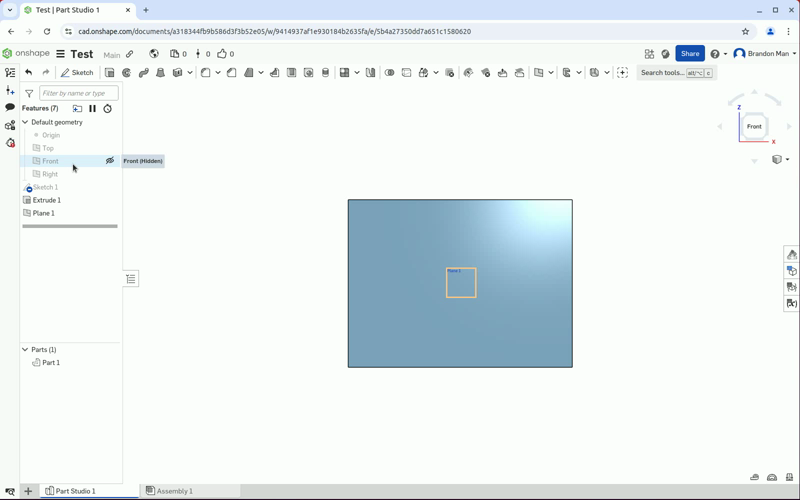
key(shift+s)
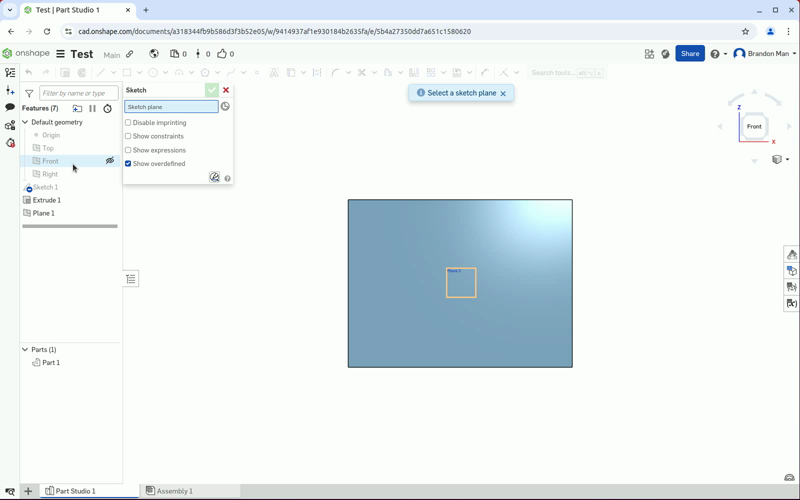
mouse_move(73, 215)
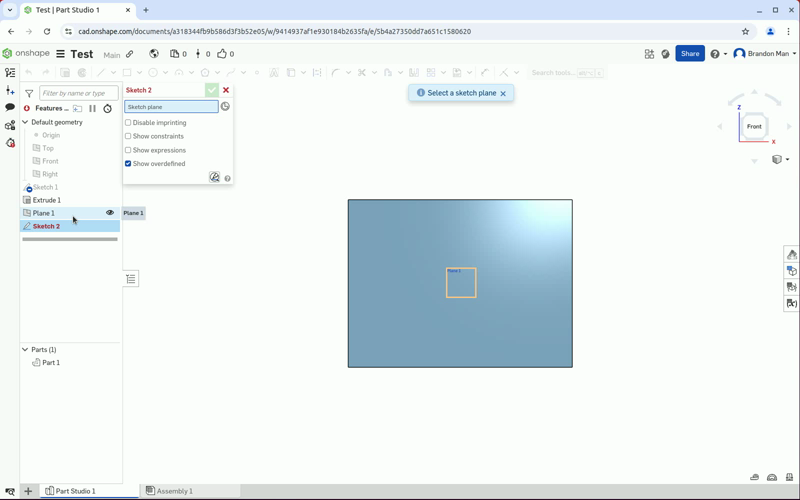
click(73, 215)
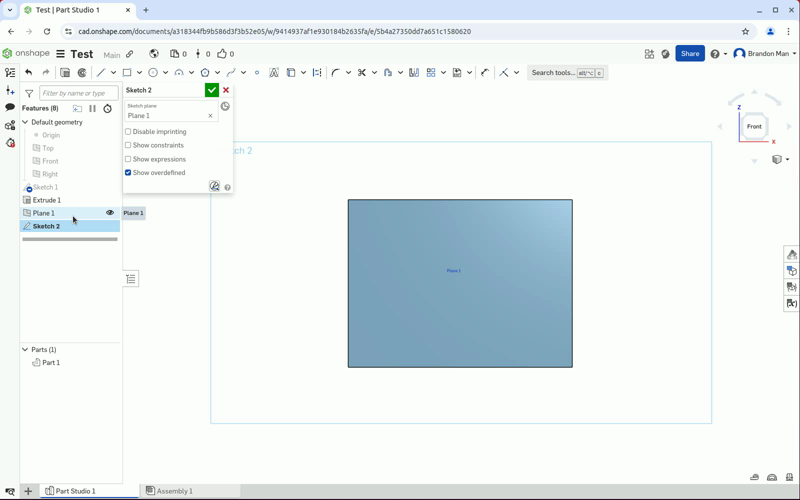
mouse_move(73, 352)
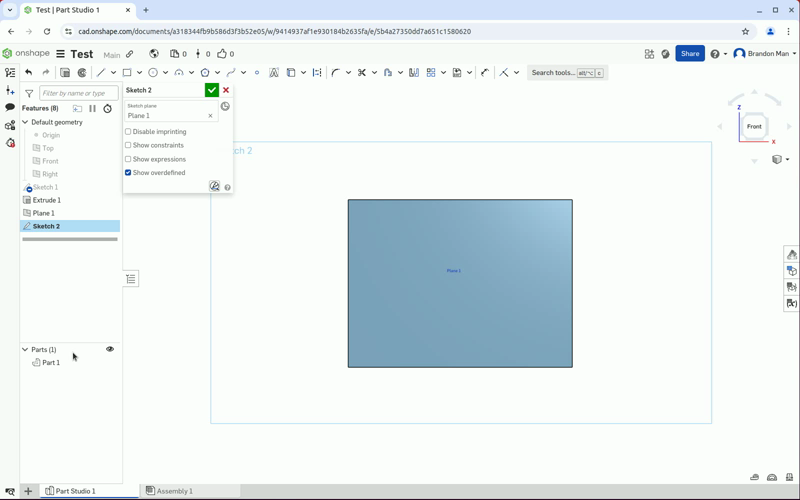
key(y)
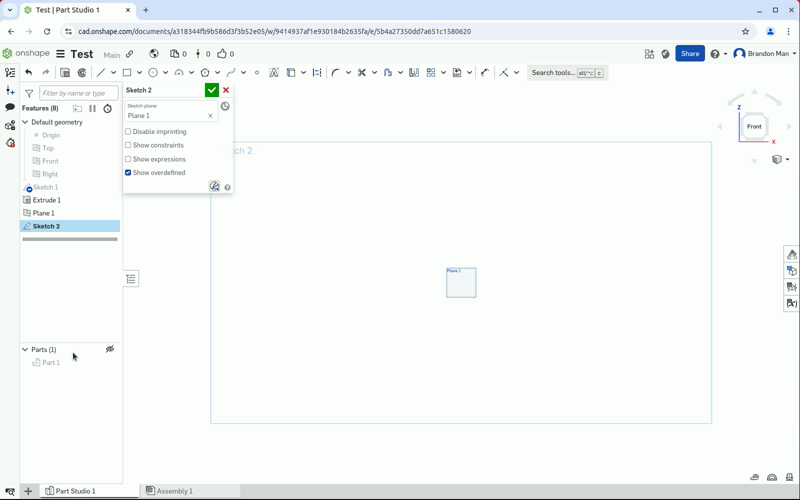
key(l)
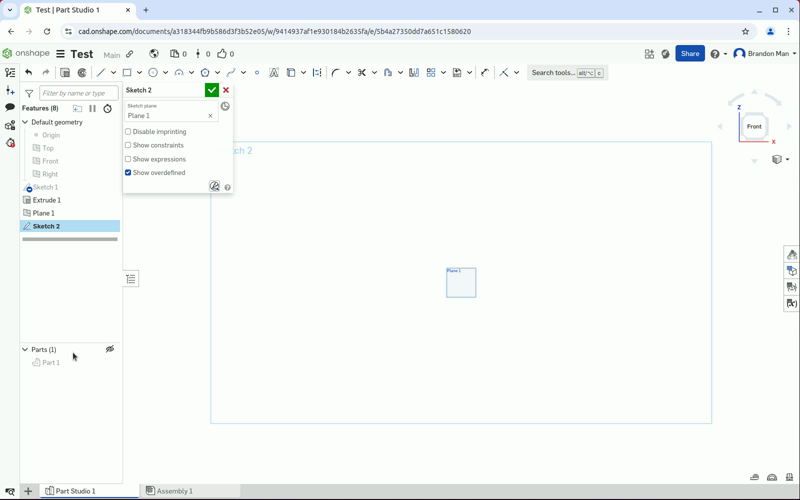
key_down(shift)
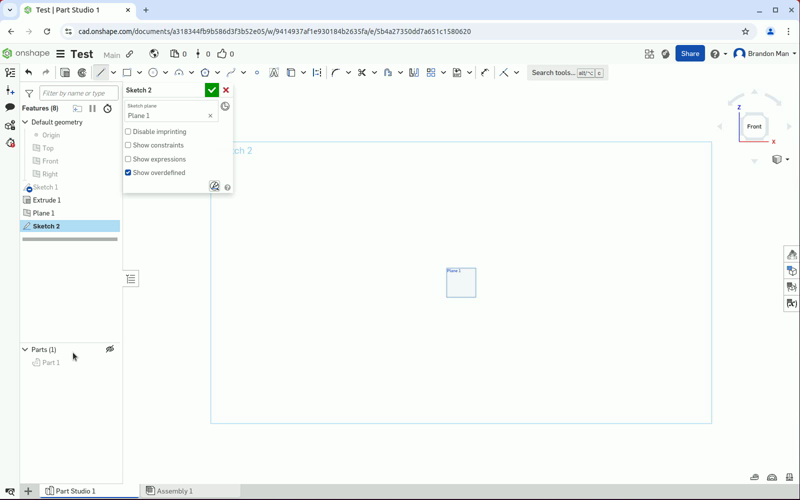
mouse_move(348, 367)
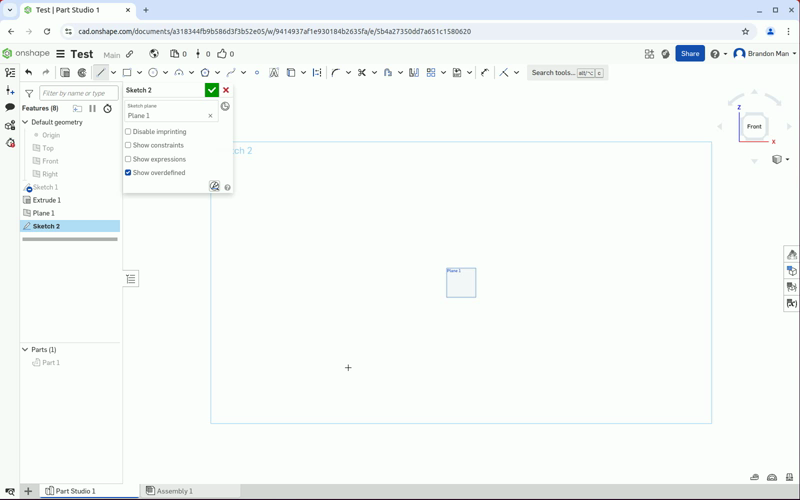
click(348, 367)
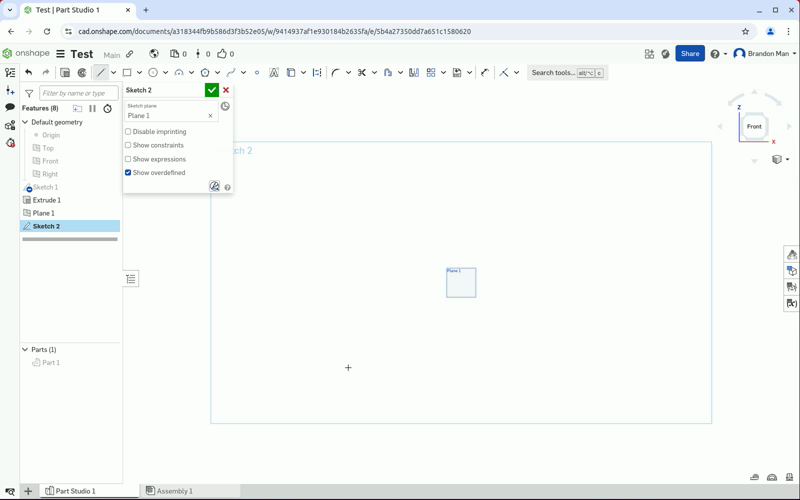
key_up(shift)
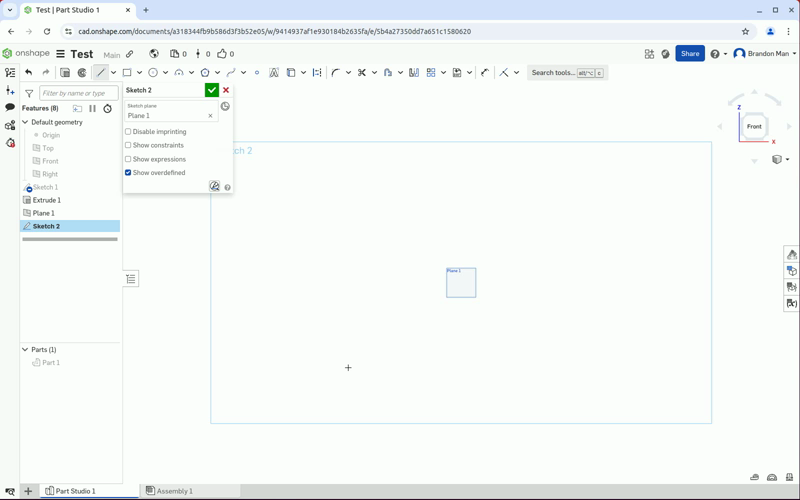
key_down(shift)
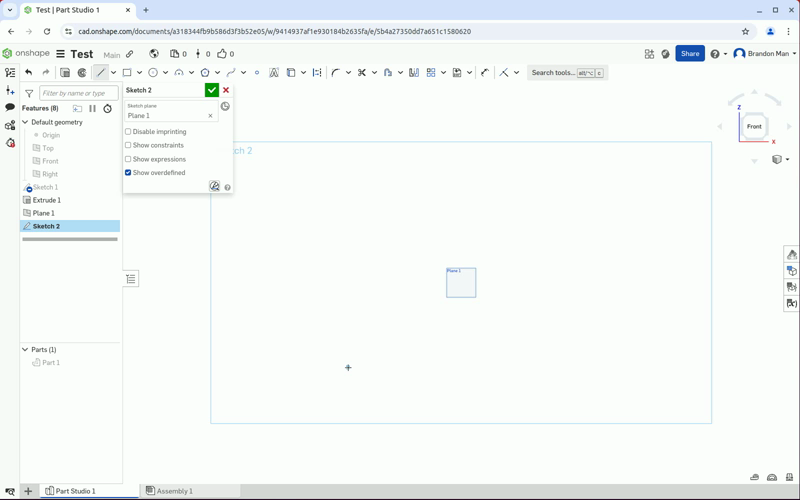
mouse_move(502, 367)
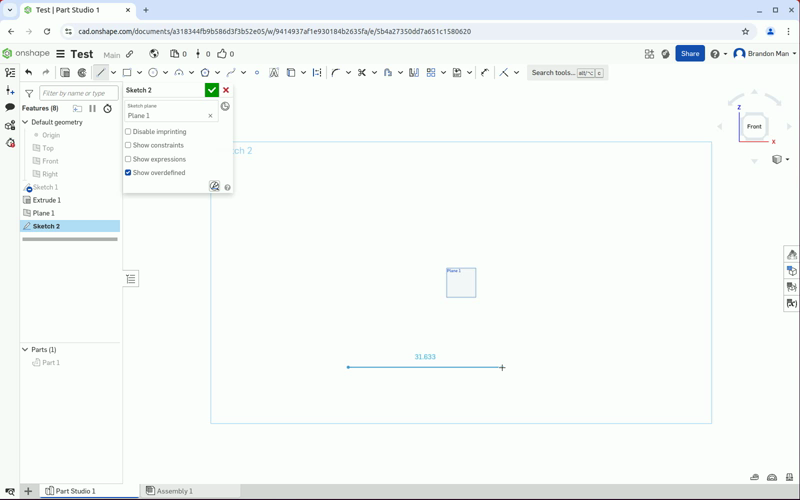
click(502, 367)
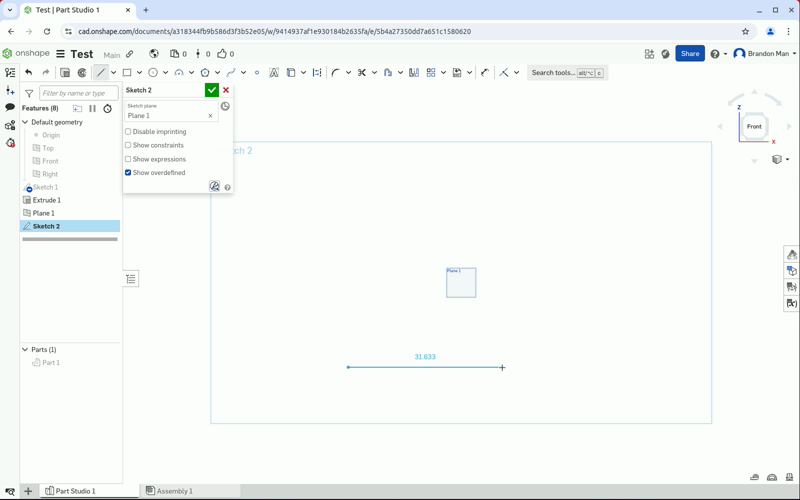
key_up(shift)
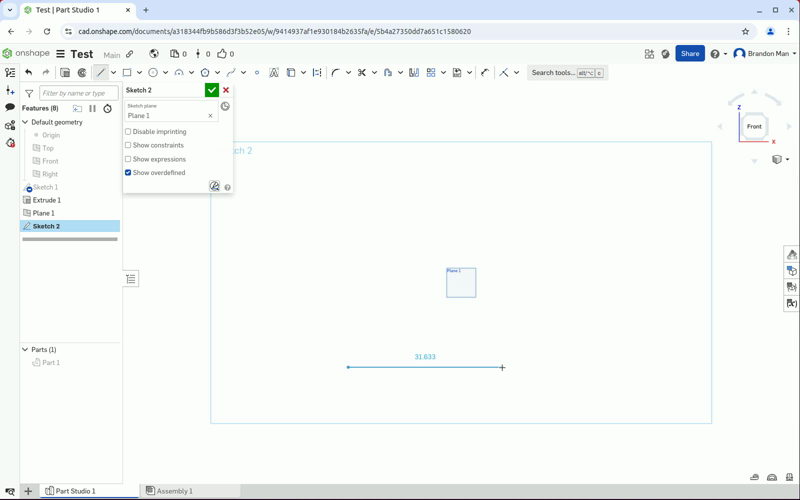
key_down(shift)
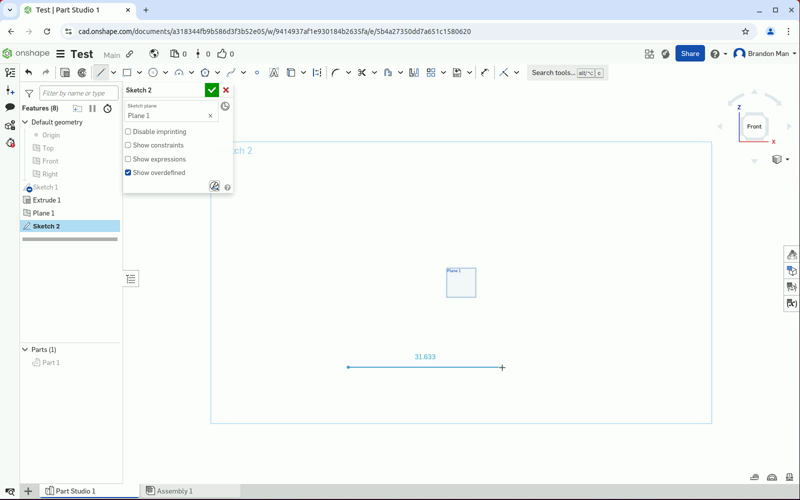
mouse_move(502, 198)
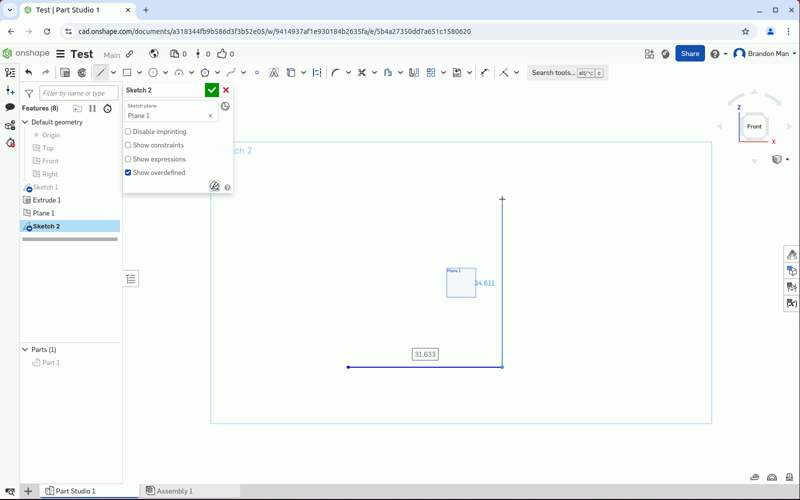
click(502, 198)
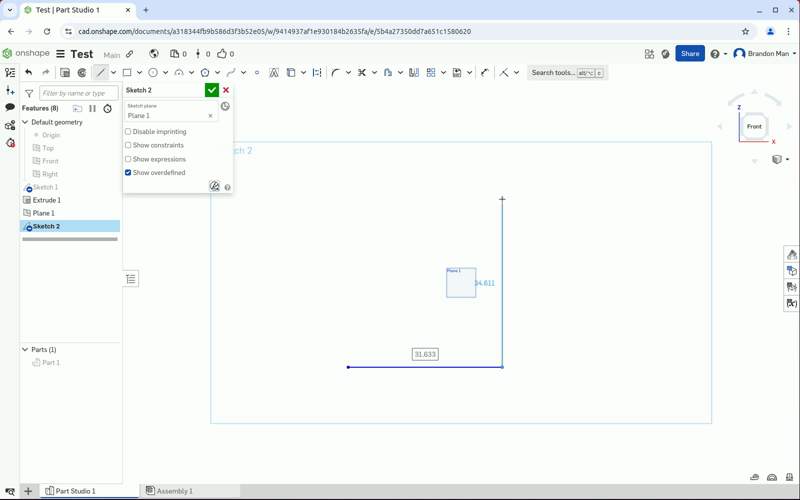
key_up(shift)
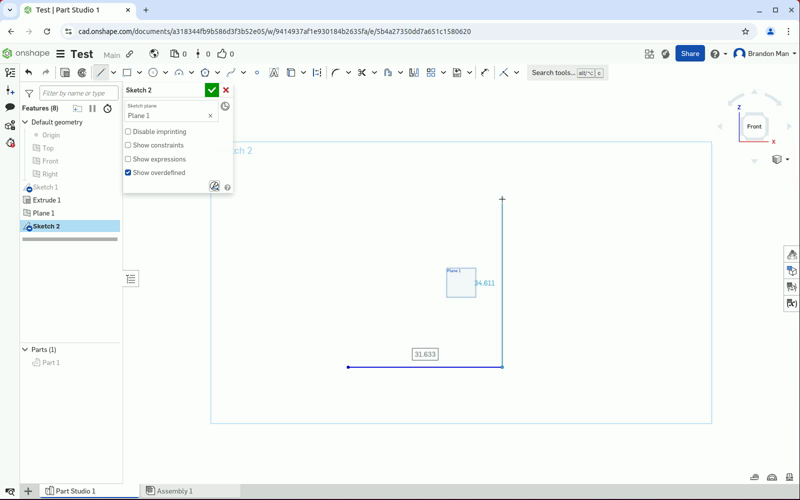
key_down(shift)
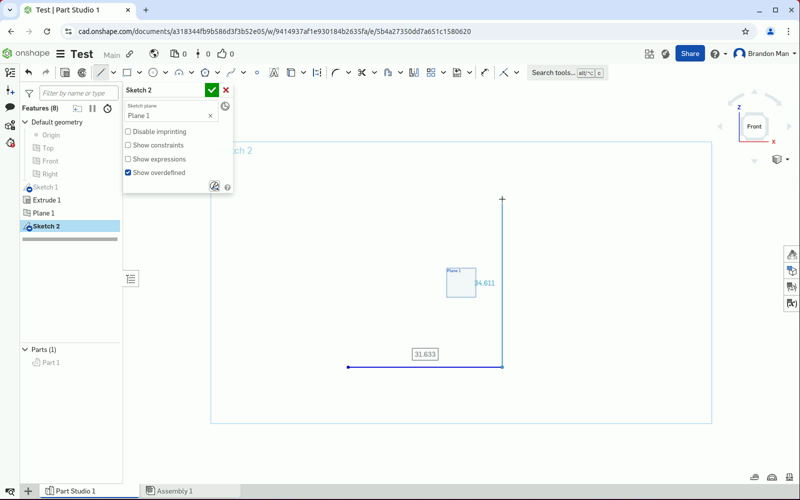
mouse_move(348, 198)
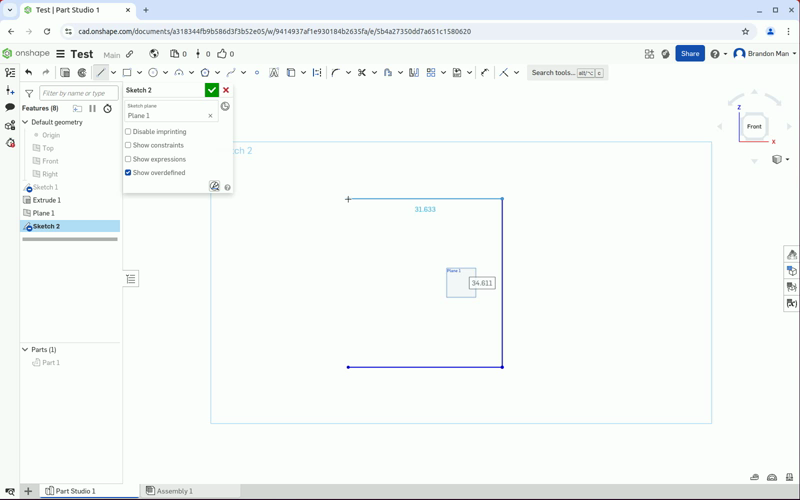
click(348, 198)
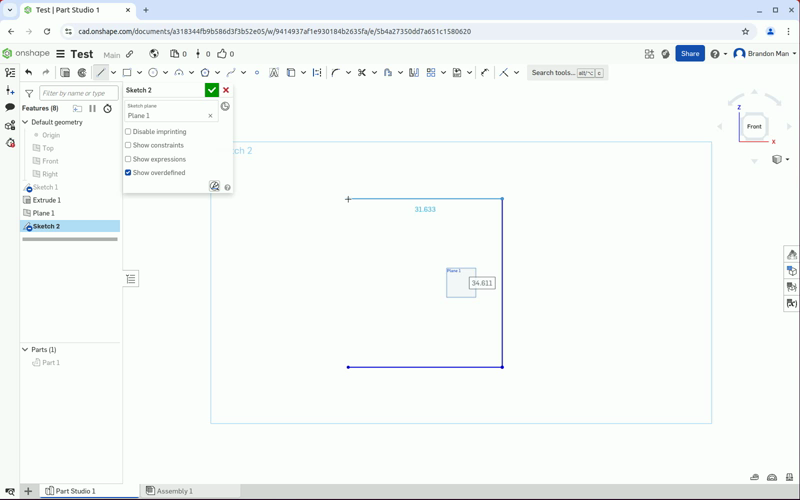
key_up(shift)
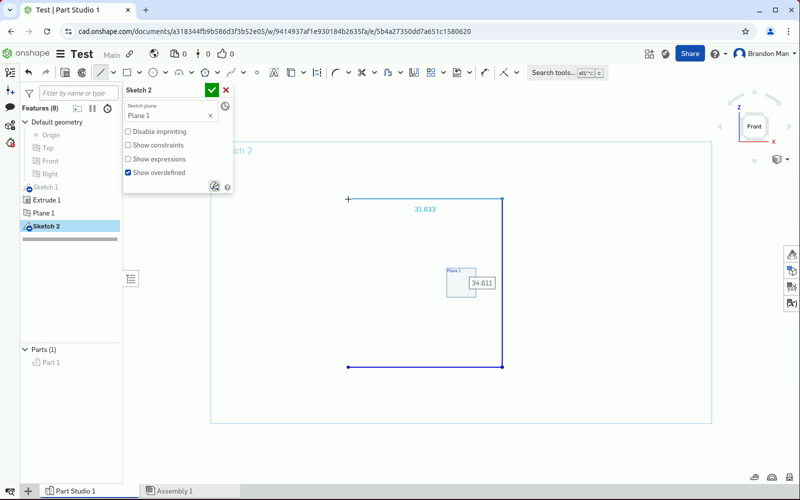
key_down(shift)
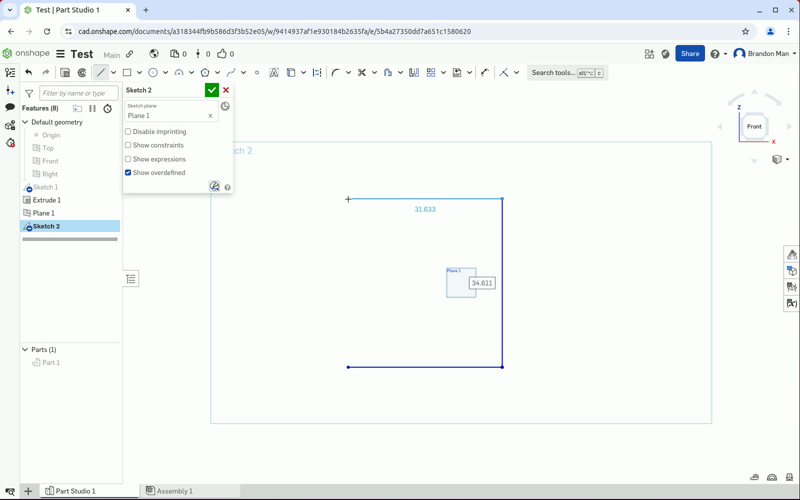
mouse_move(348, 367)
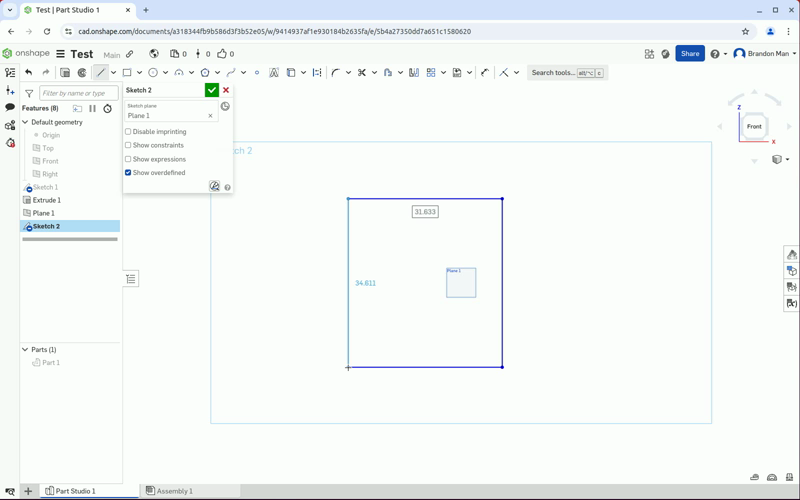
key_up(shift)
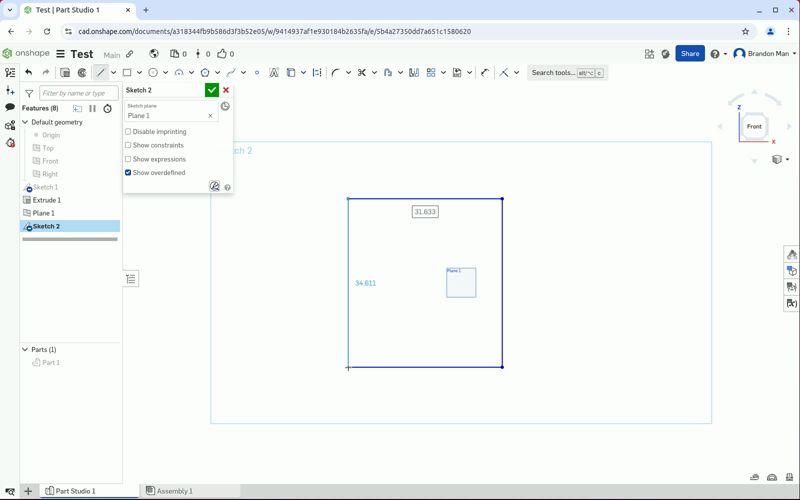
click(348, 367)
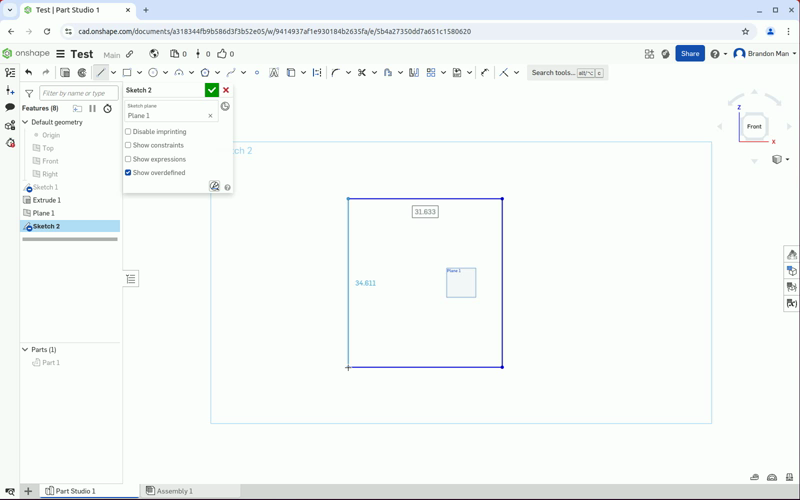
key(esc)
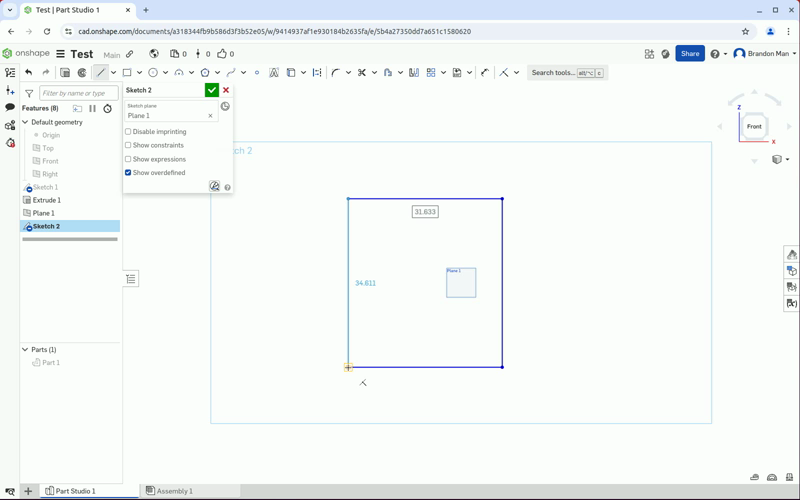
mouse_move(413, 320)
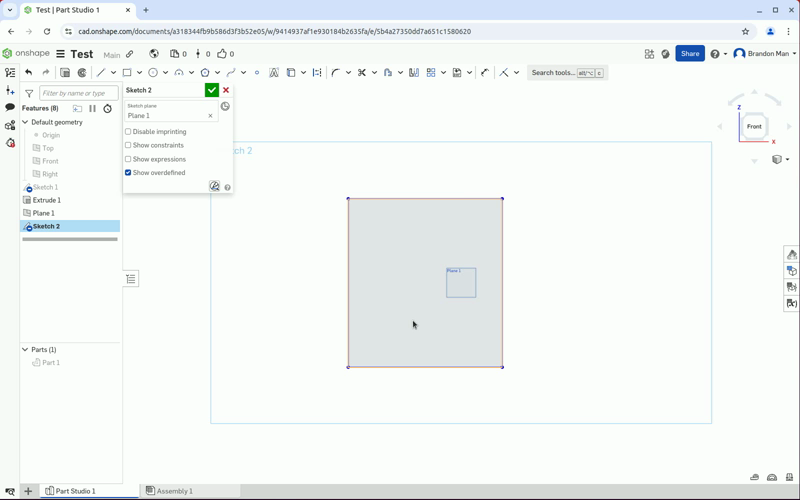
click(413, 320)
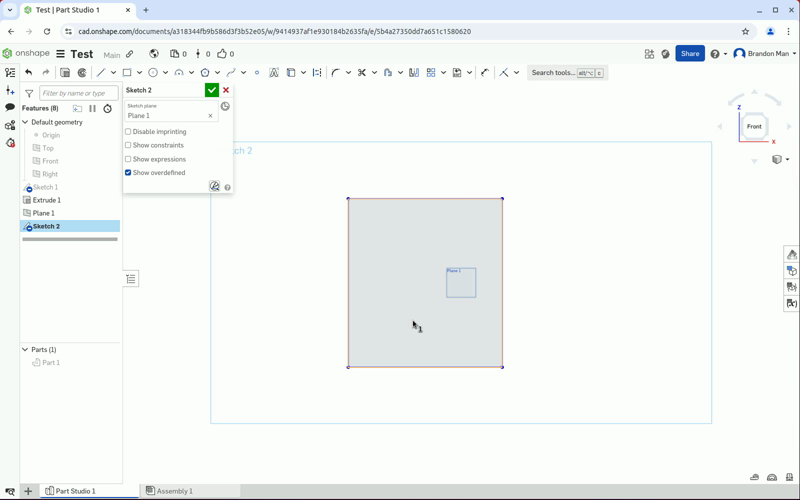
mouse_move(73, 352)
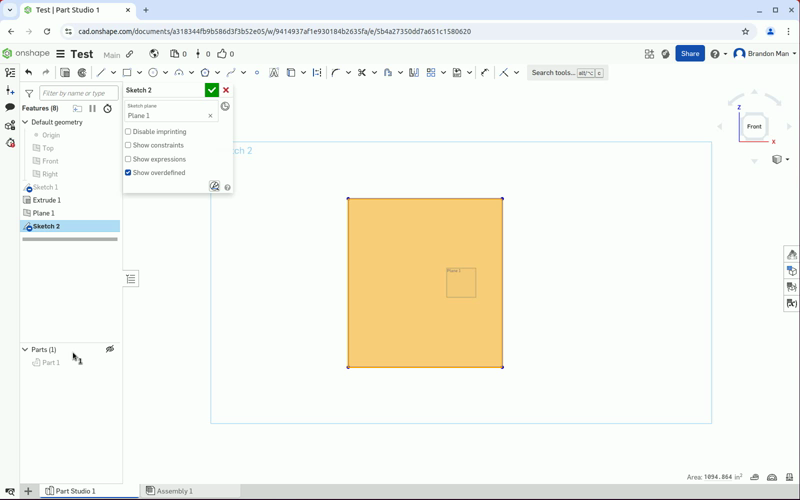
key(shift+y)
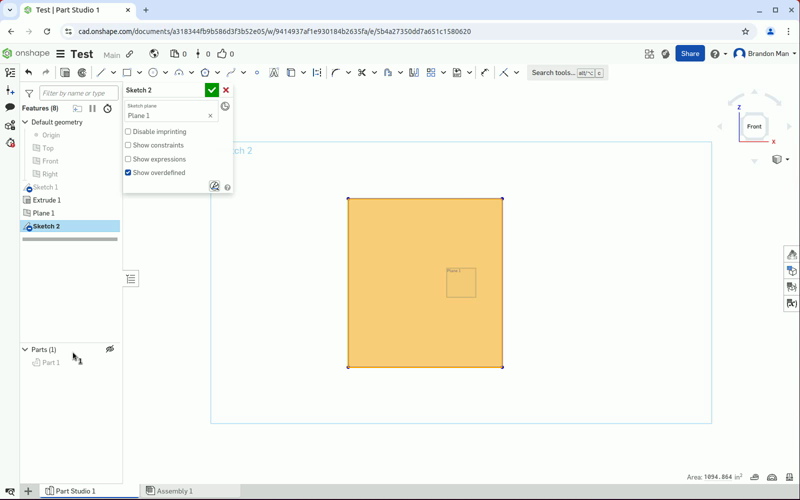
key(shift+e)
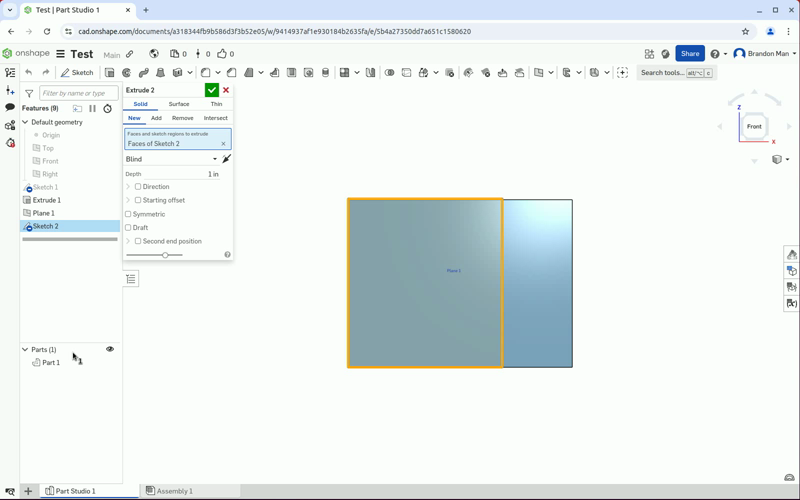
mouse_move(143, 106)
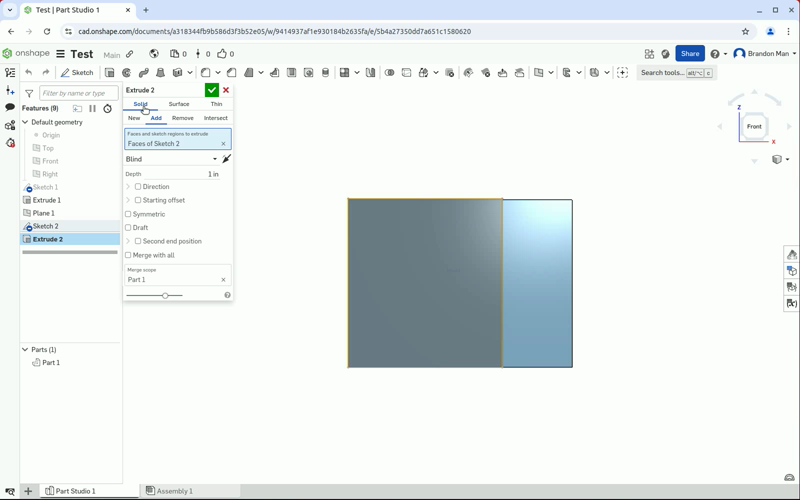
click(143, 106)
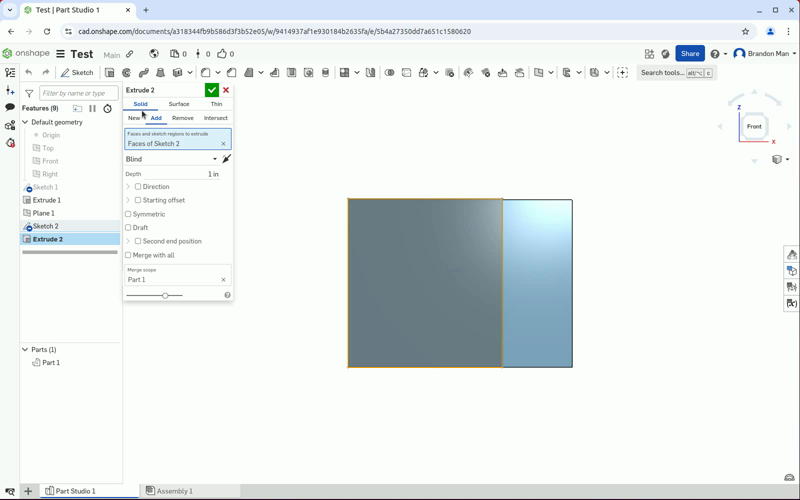
mouse_move(137, 120)
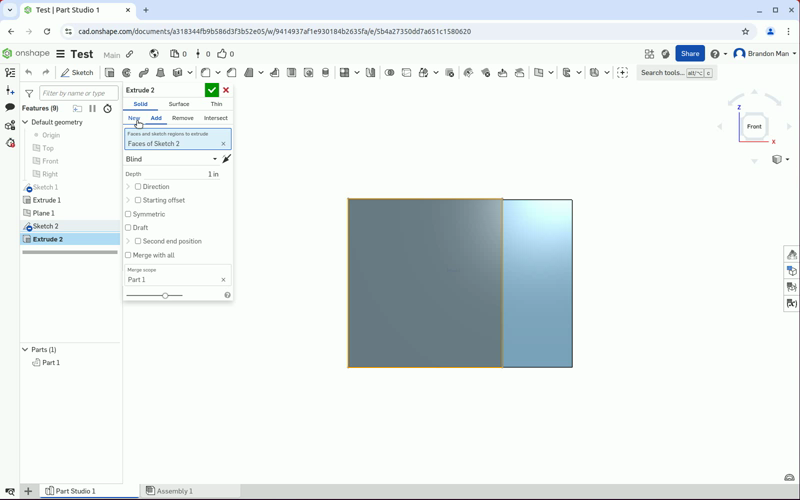
click(137, 120)
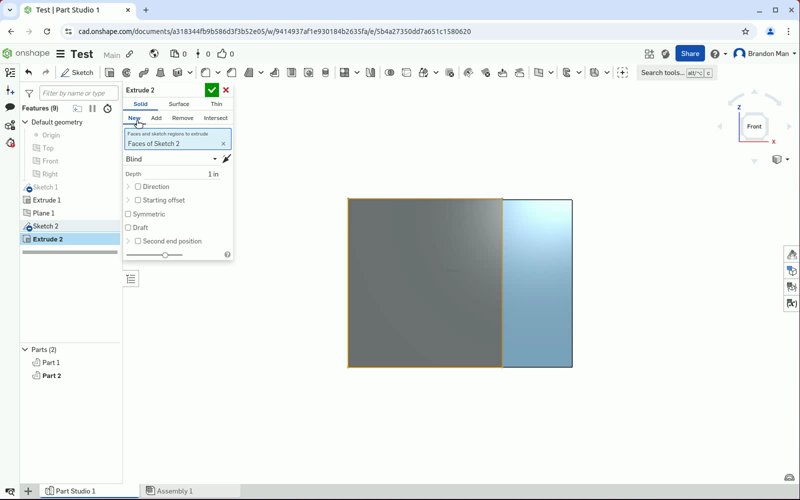
key(tab, 4)
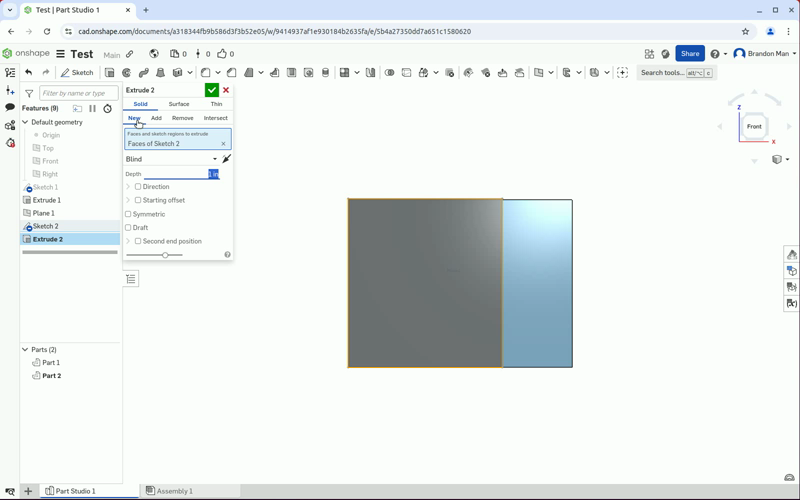
text(8.666)
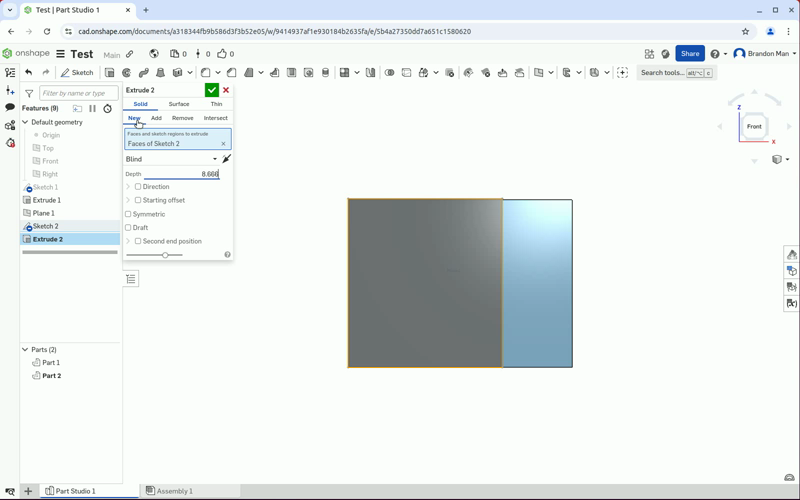
key(enter)
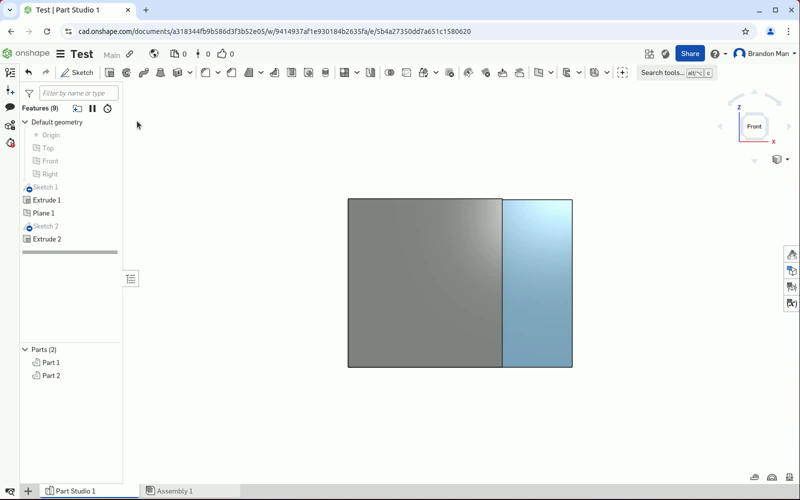
key(shift+h)
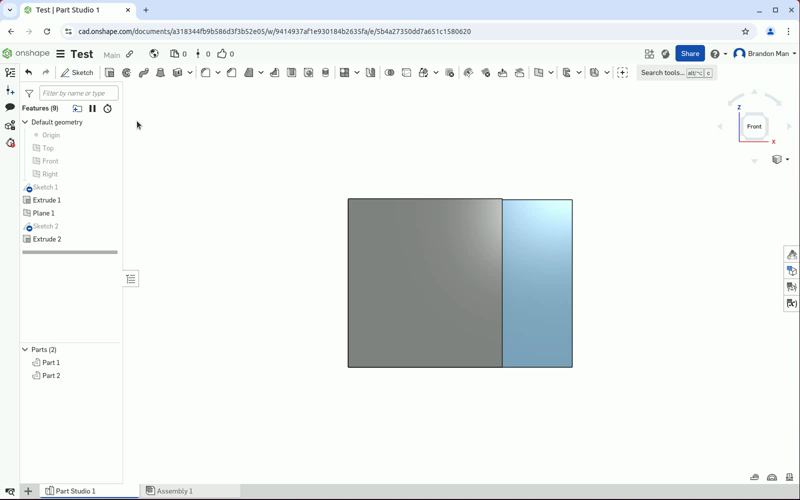
key(shift+h)
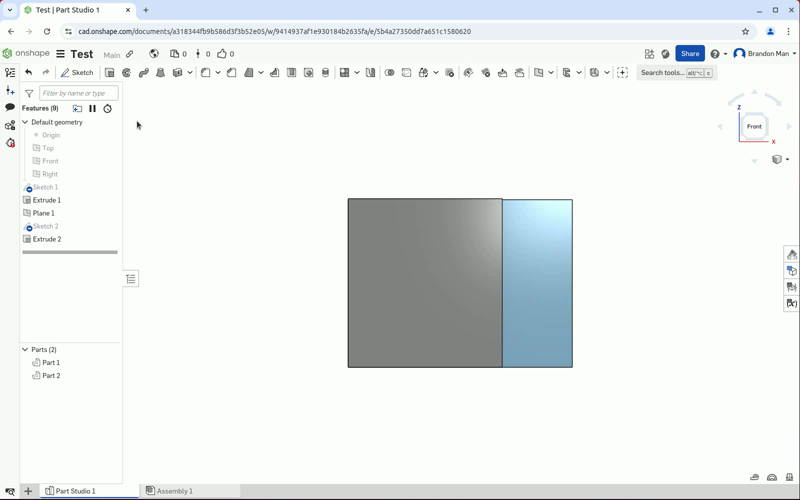
mouse_move(73, 189)
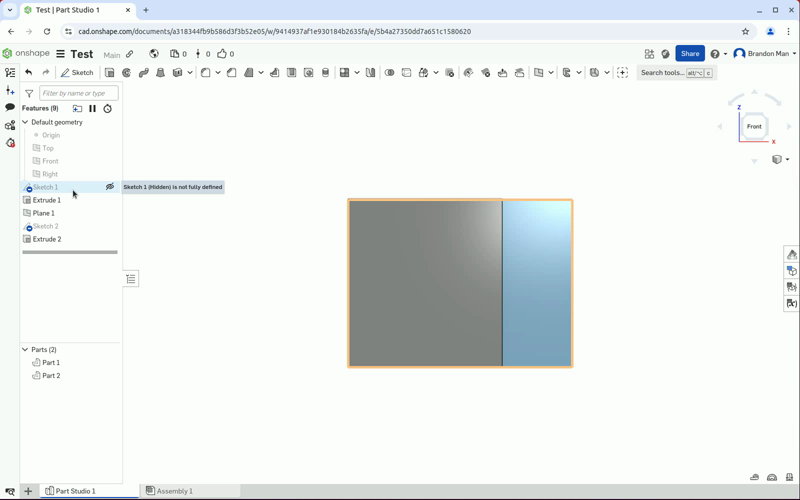
click(73, 189)
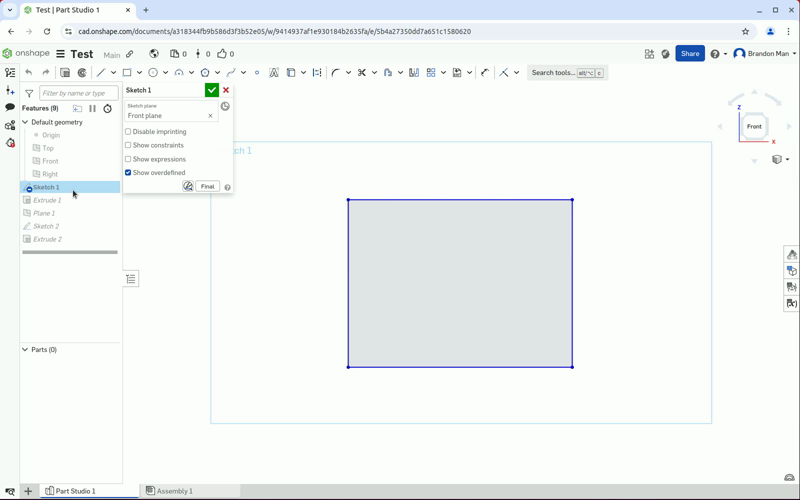
mouse_move(229, 92)
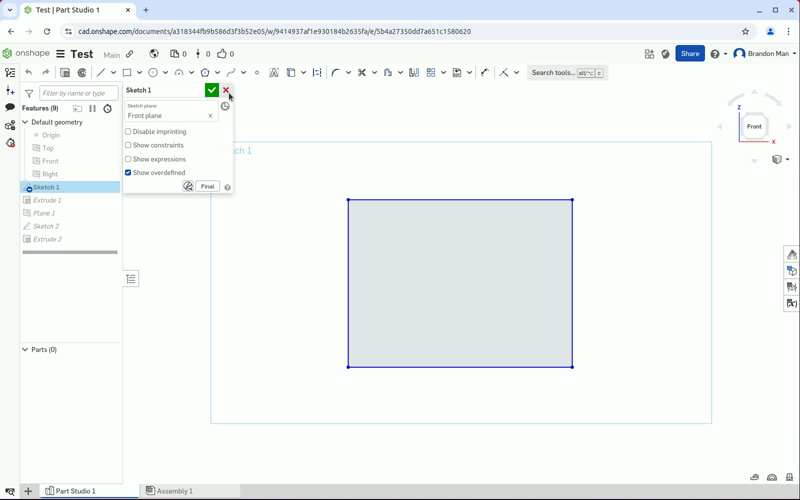
click(229, 92)
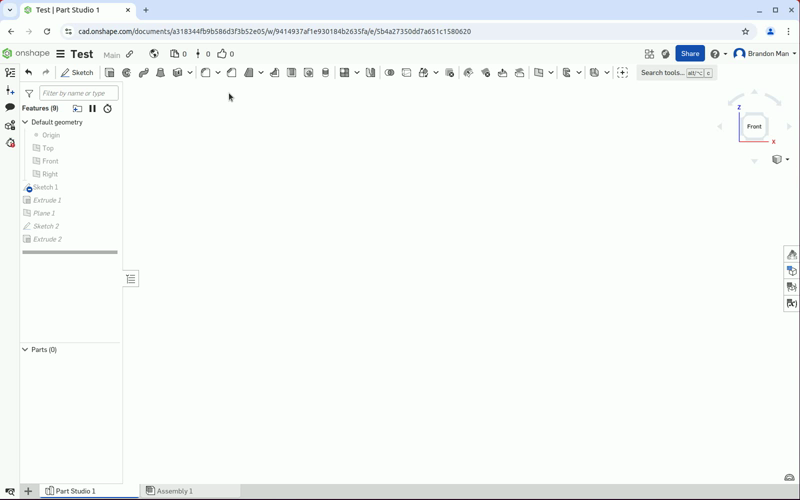
mouse_move(541, 75)
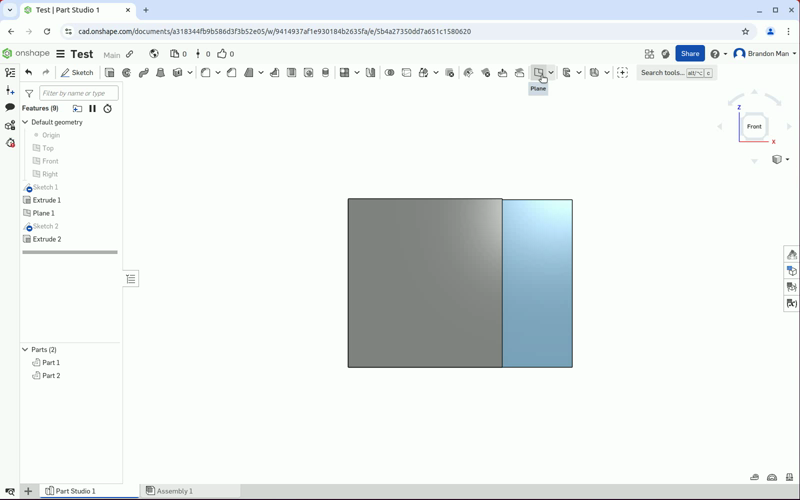
click(541, 75)
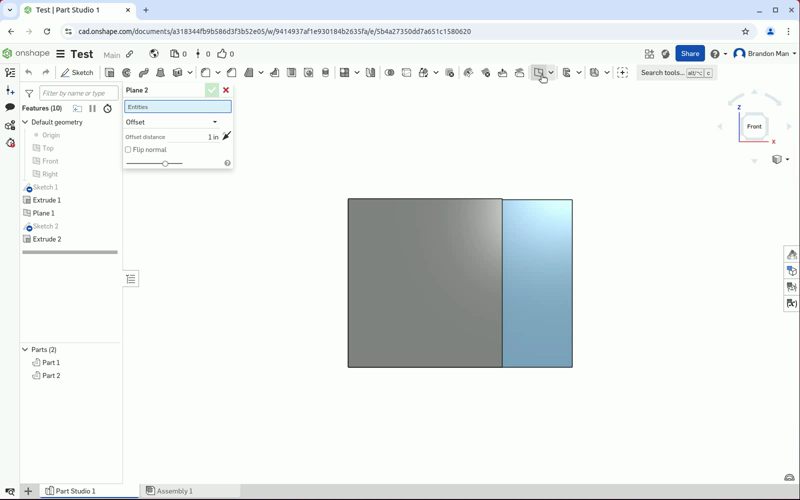
mouse_move(73, 163)
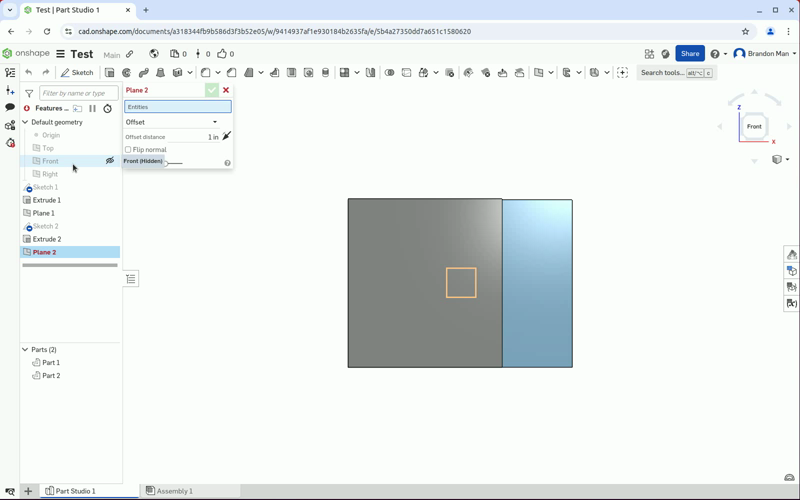
click(73, 163)
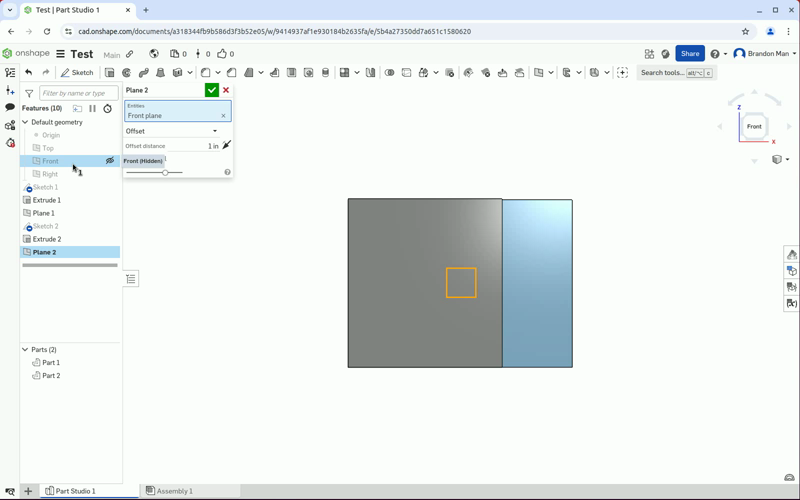
key(tab, 2)
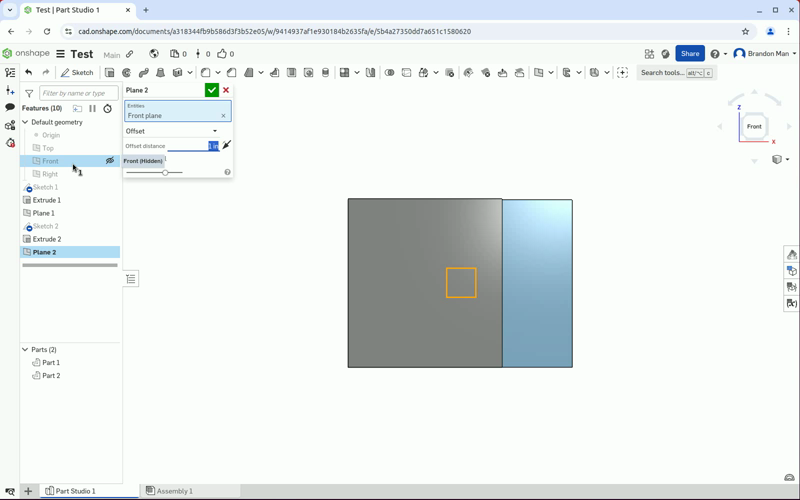
text(17.316)
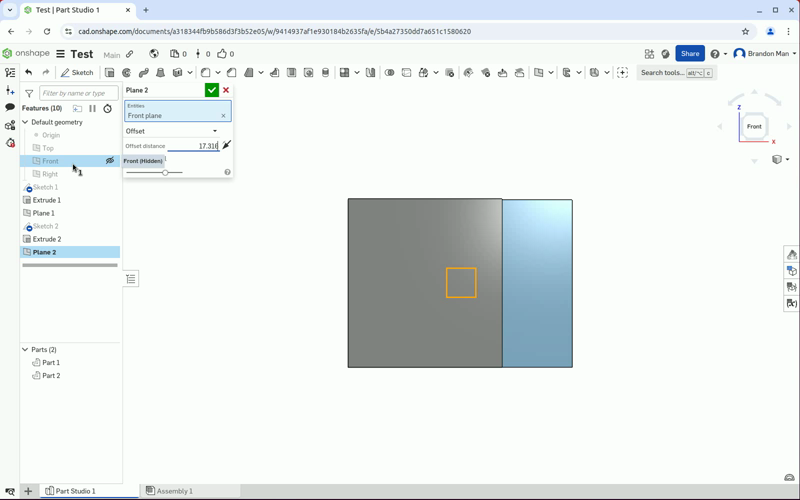
key(enter, 2)
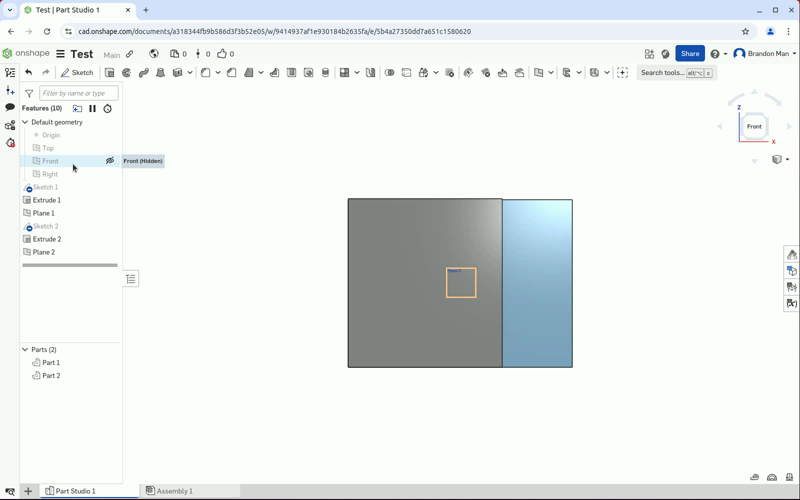
key(shift+s)
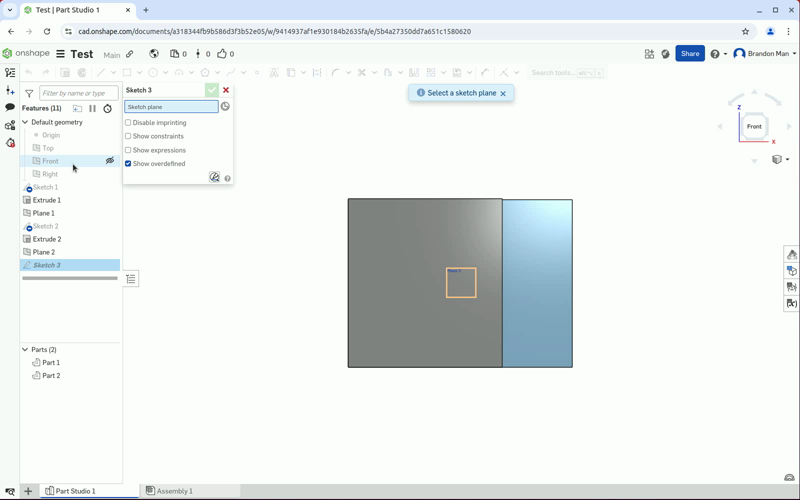
mouse_move(73, 254)
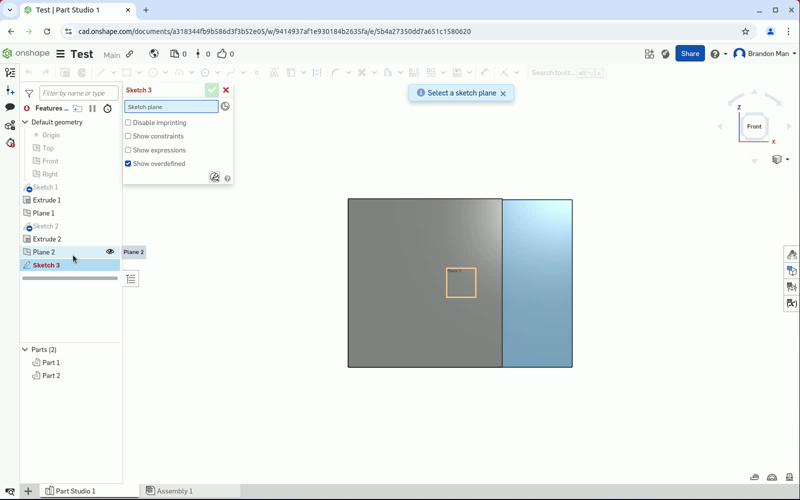
click(73, 254)
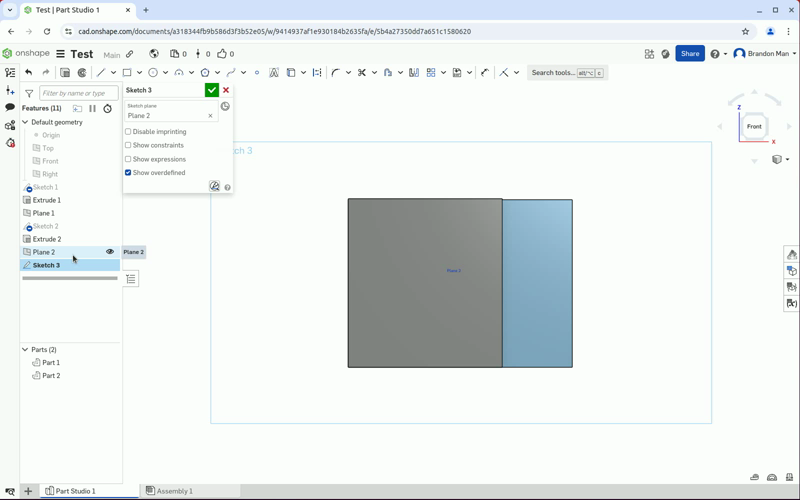
mouse_move(73, 352)
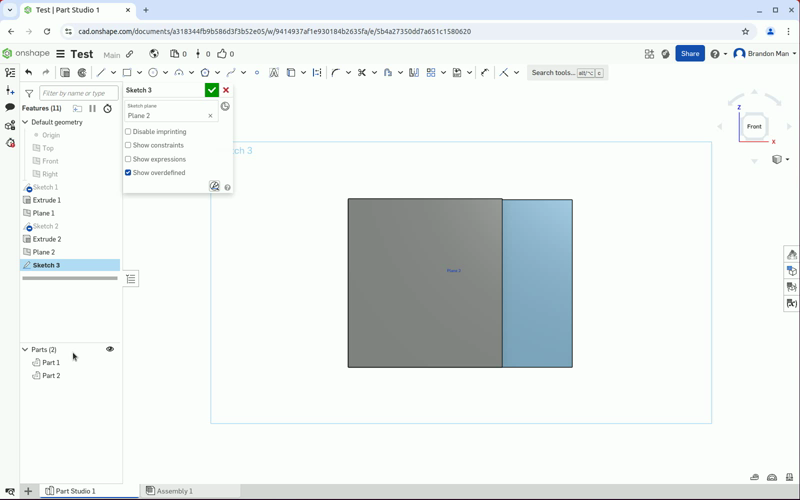
key(y)
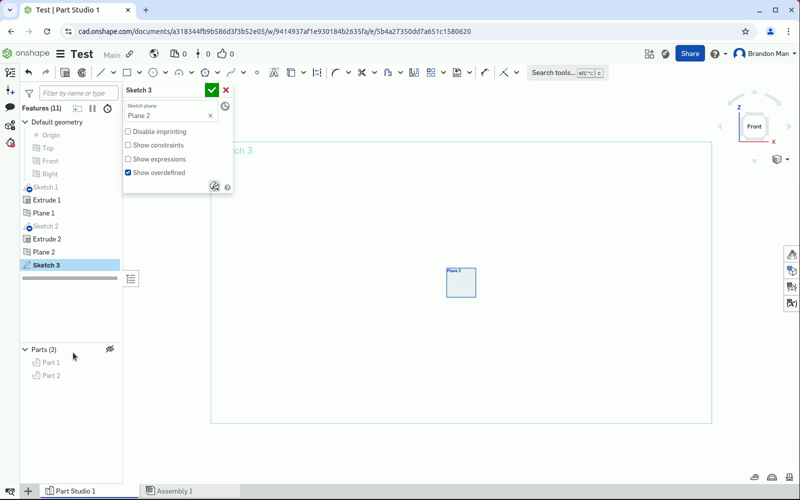
key(l)
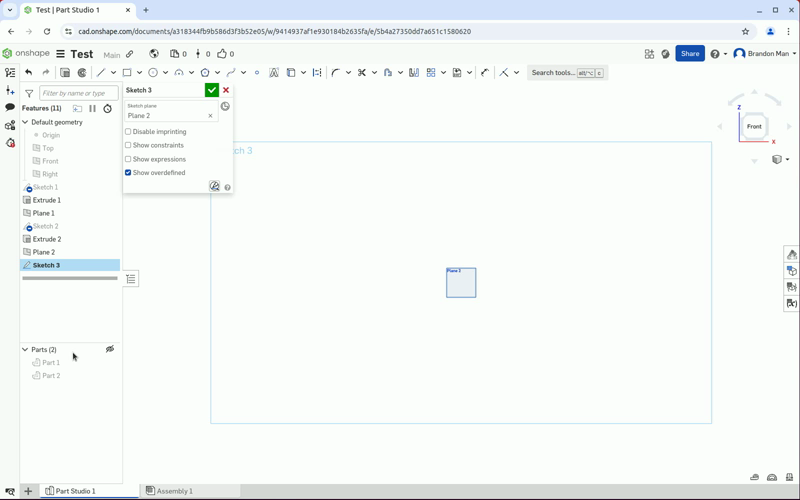
key_down(shift)
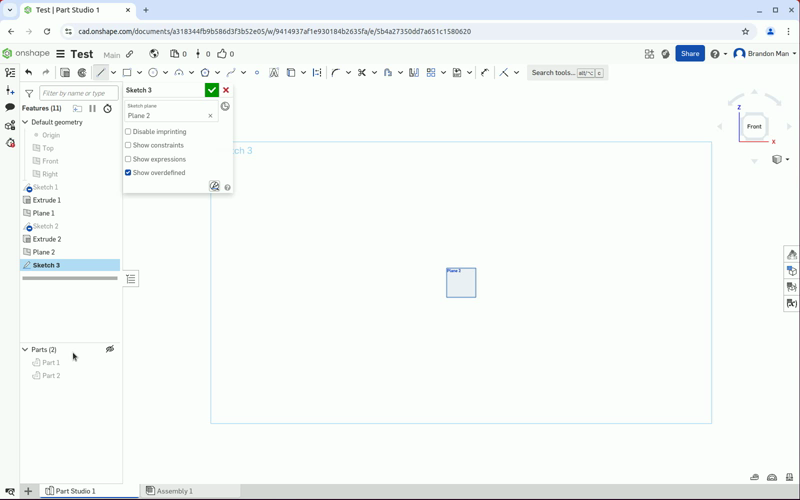
mouse_move(348, 282)
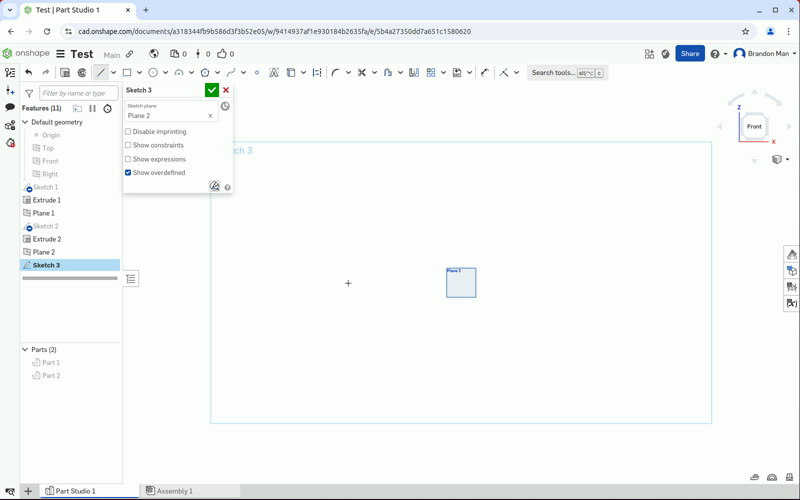
click(348, 282)
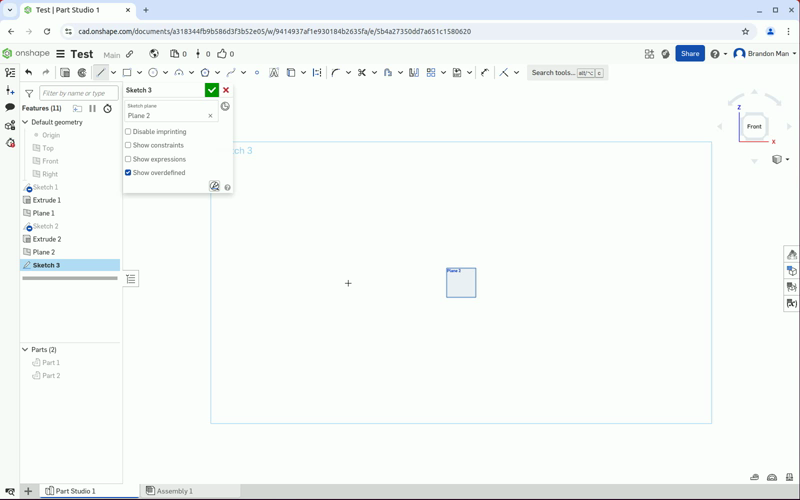
key_up(shift)
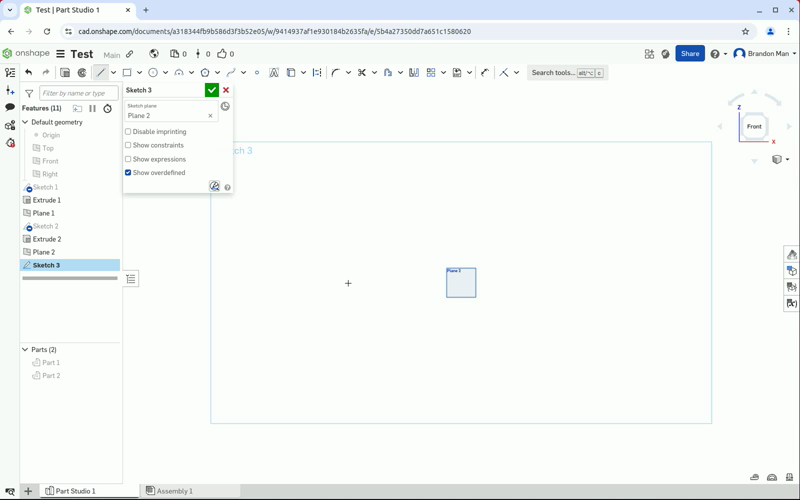
key_down(shift)
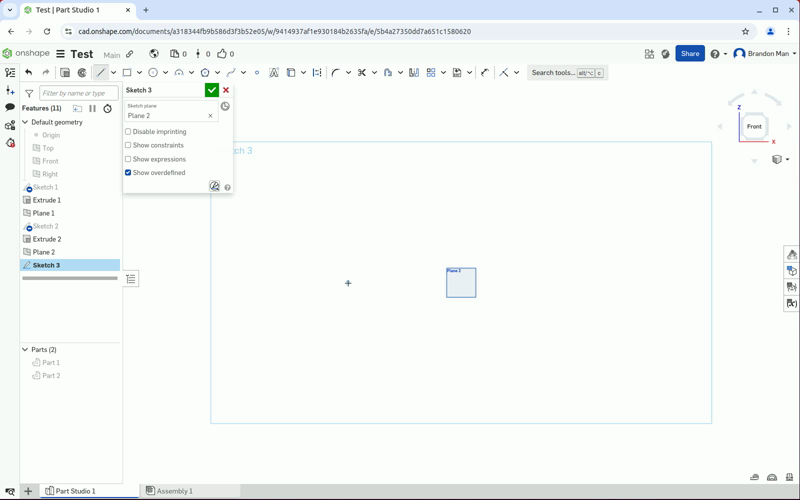
mouse_move(432, 282)
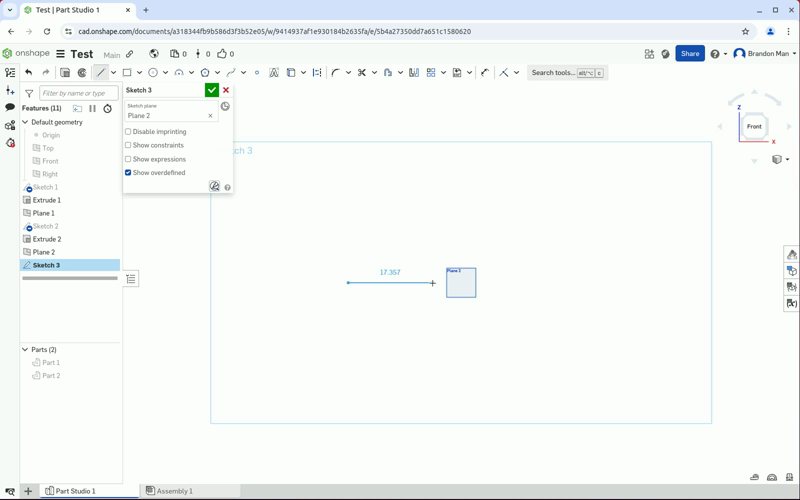
click(432, 282)
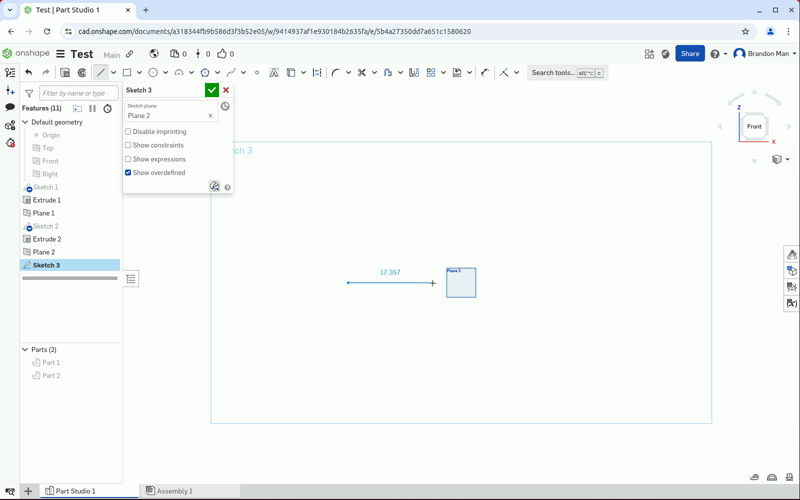
key_up(shift)
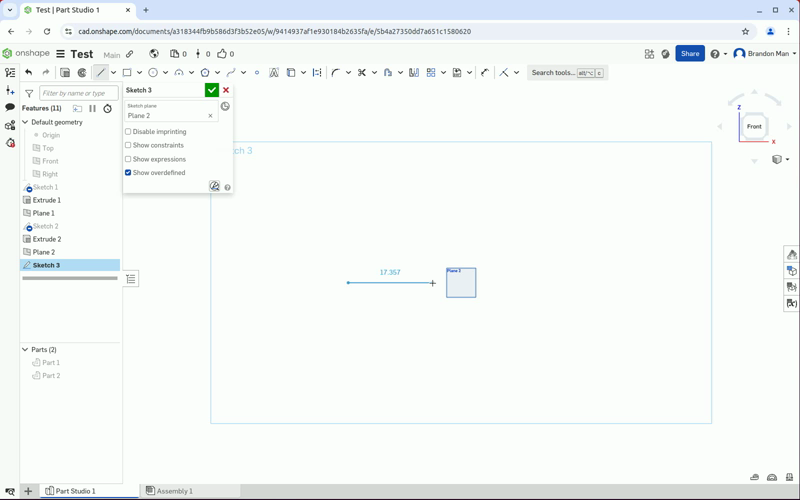
key_down(shift)
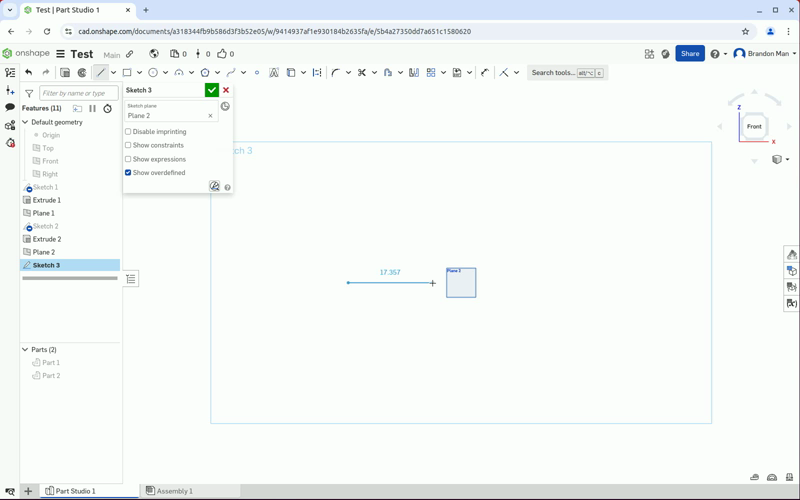
mouse_move(432, 198)
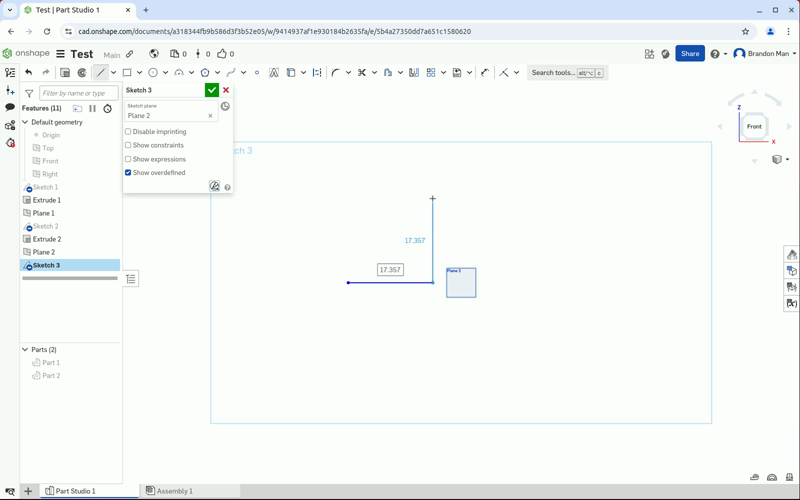
click(432, 198)
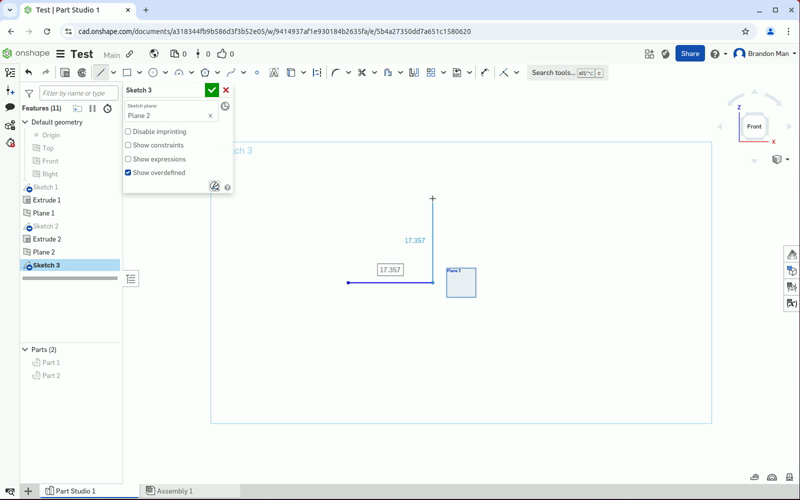
key_up(shift)
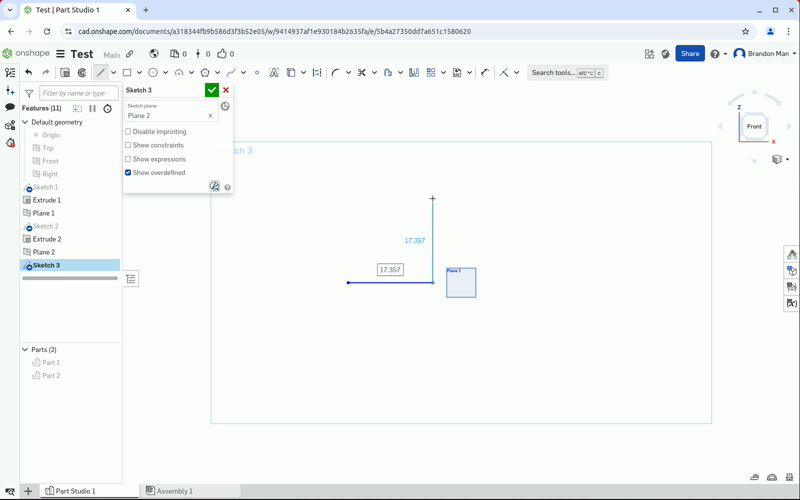
key_down(shift)
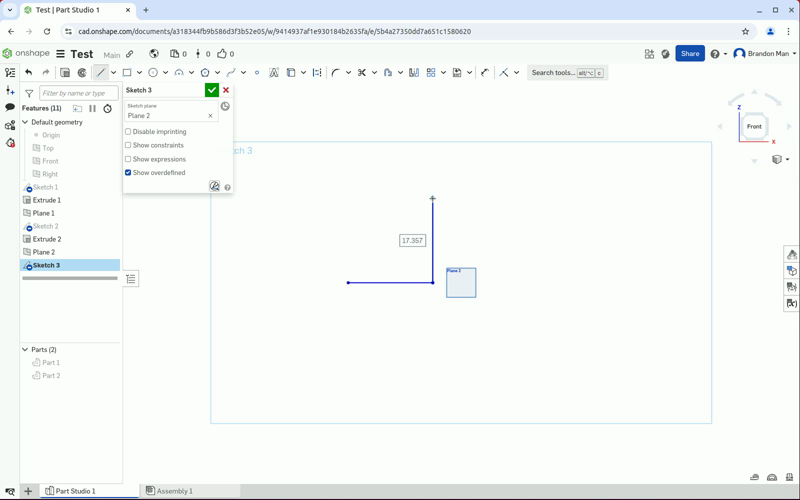
mouse_move(348, 198)
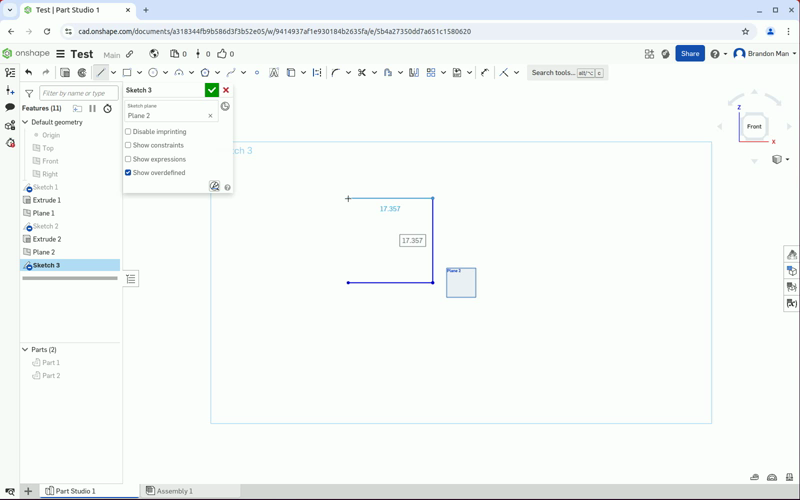
click(348, 198)
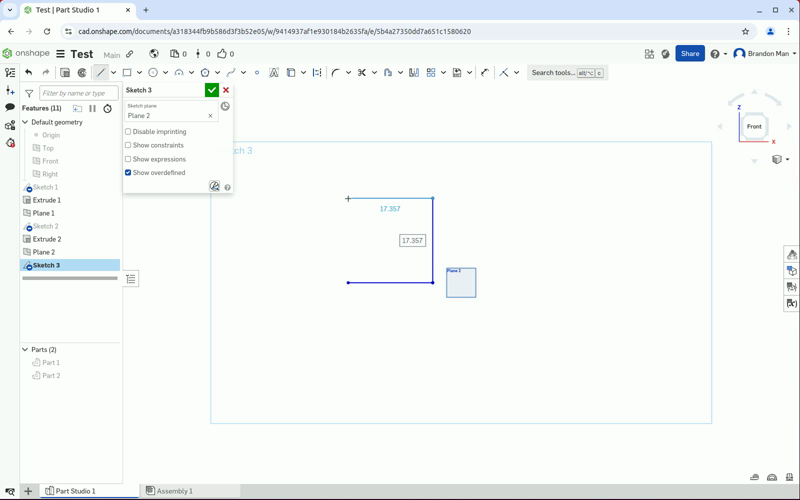
key_up(shift)
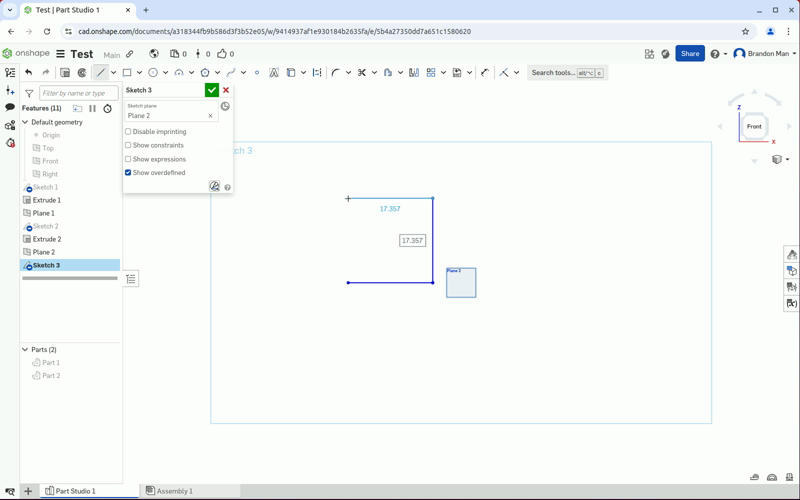
key_down(shift)
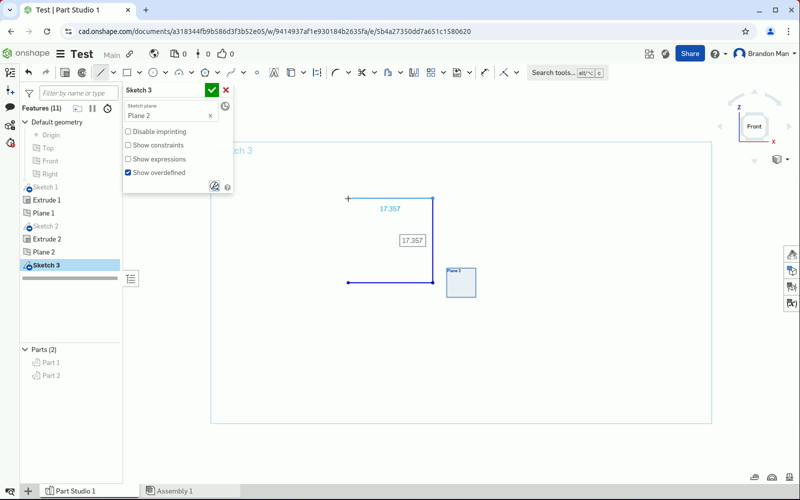
mouse_move(348, 282)
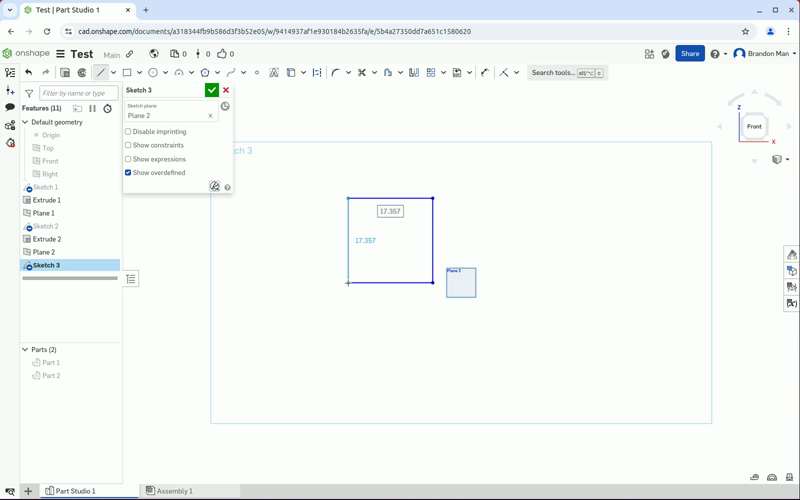
key_up(shift)
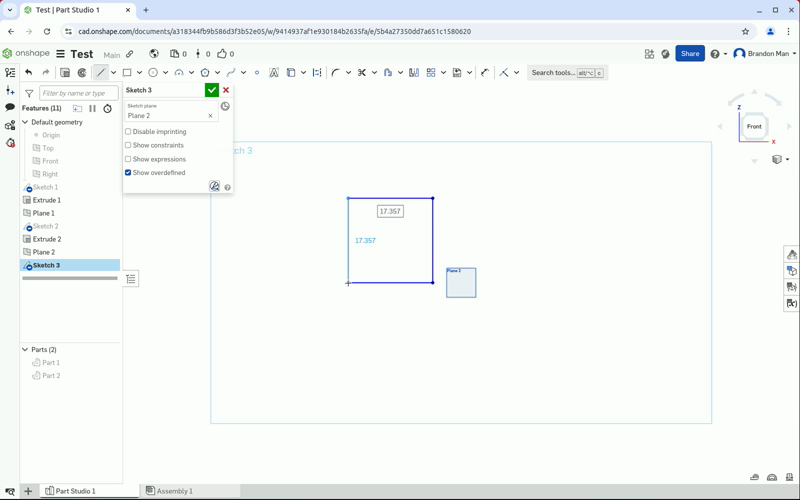
click(348, 282)
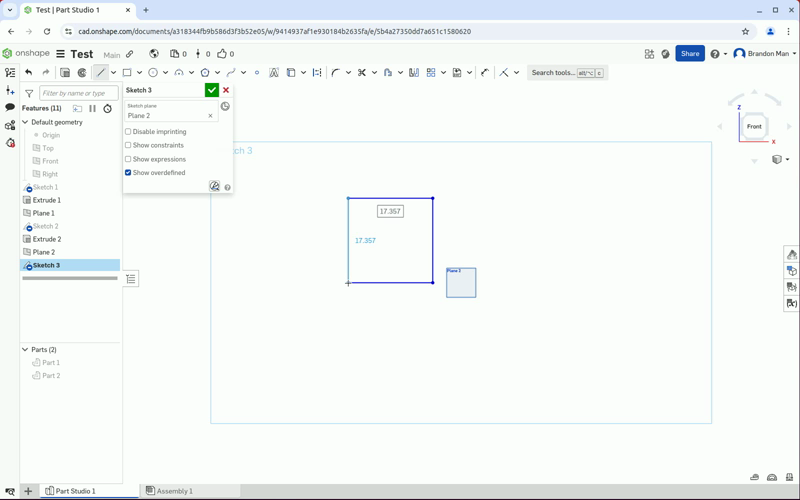
key(esc)
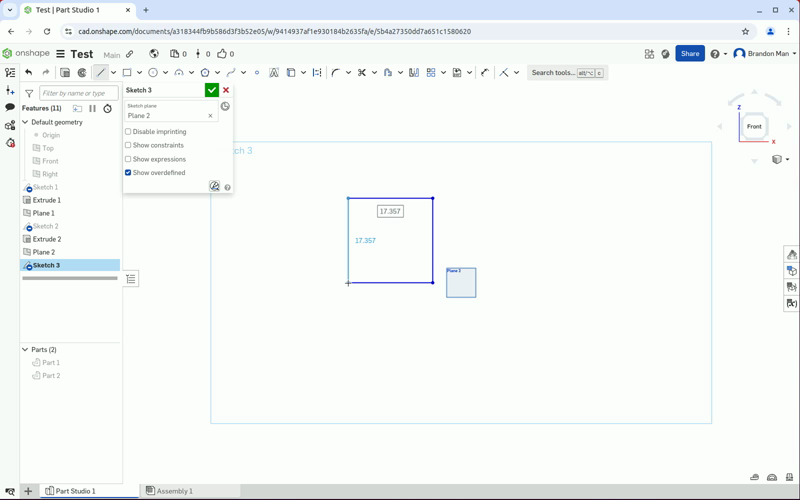
mouse_move(411, 232)
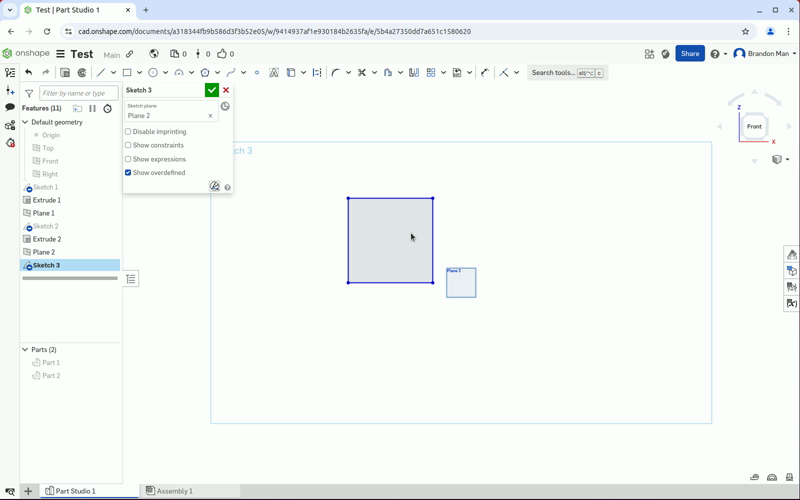
click(411, 232)
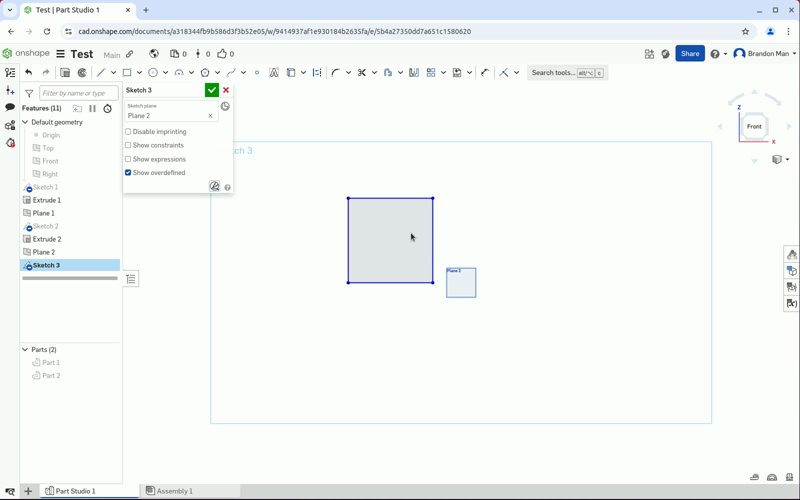
mouse_move(73, 352)
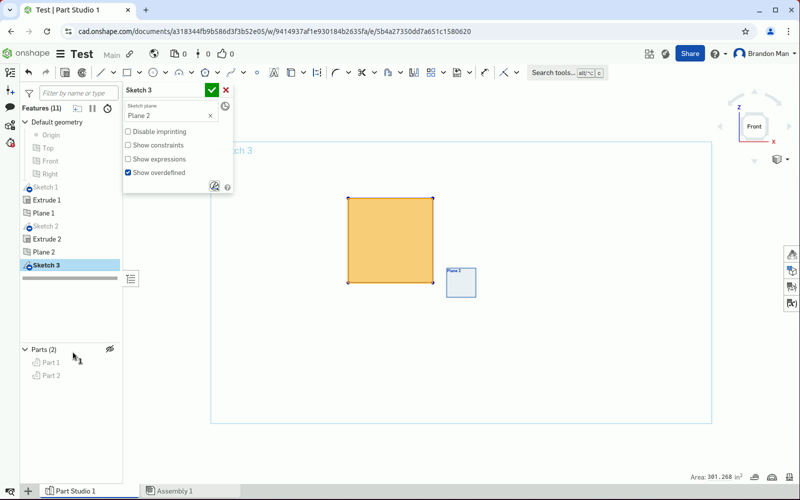
key(shift+y)
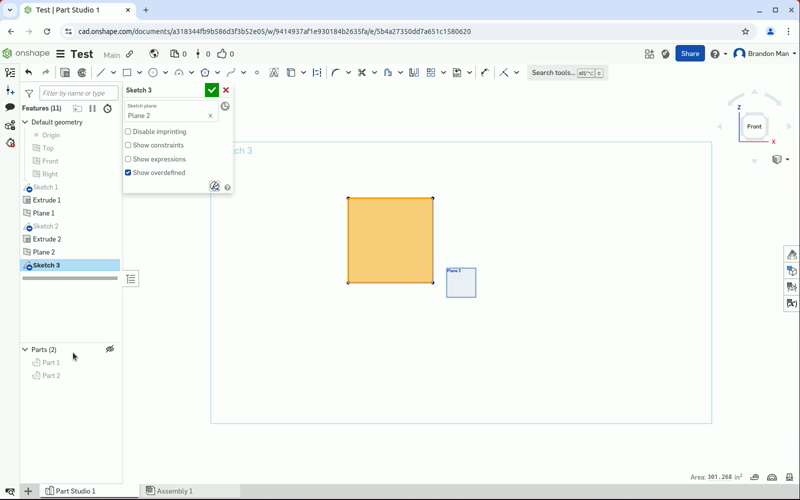
key(shift+e)
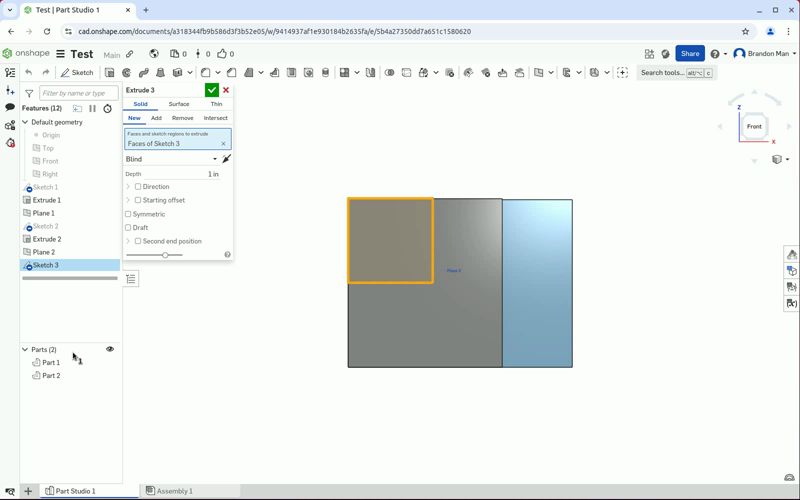
mouse_move(143, 106)
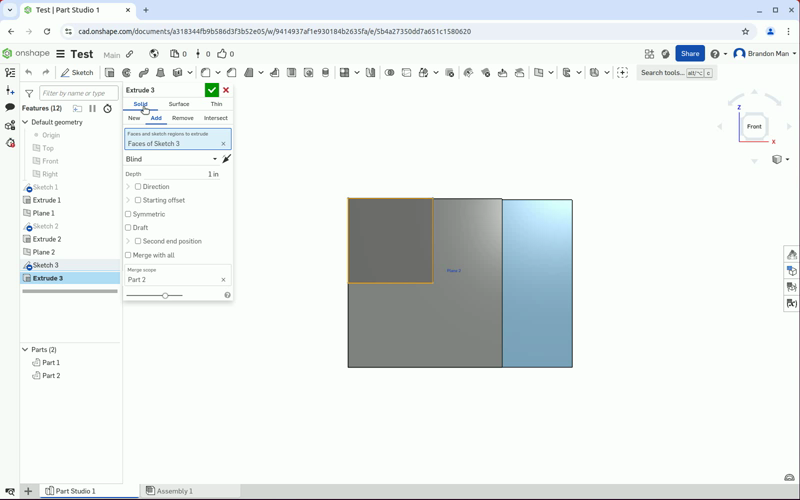
click(143, 106)
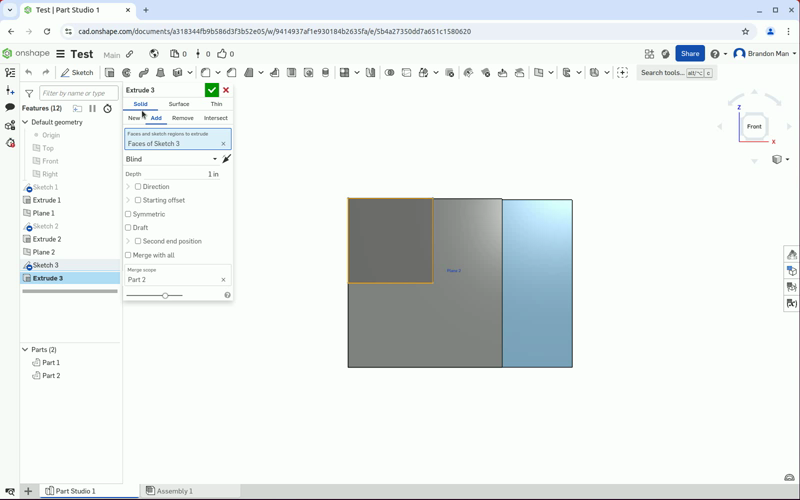
mouse_move(137, 120)
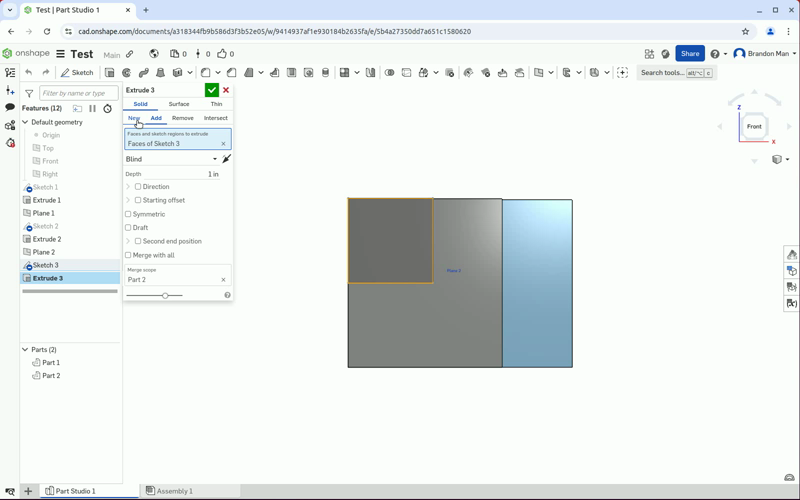
click(137, 120)
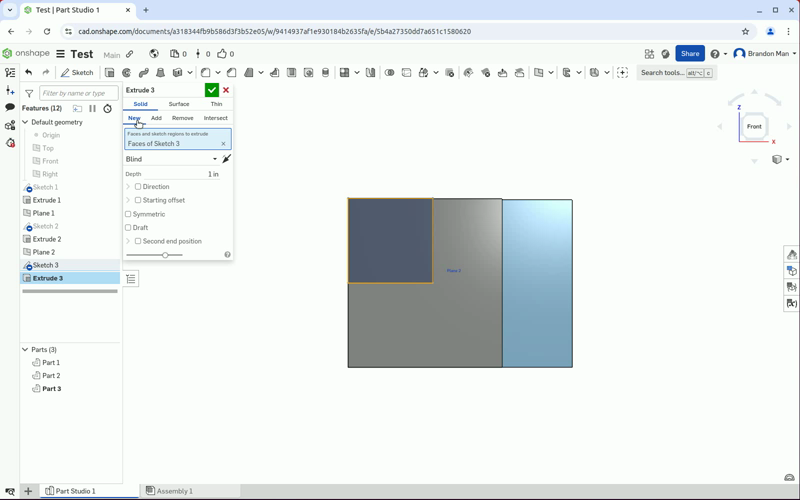
key(tab, 4)
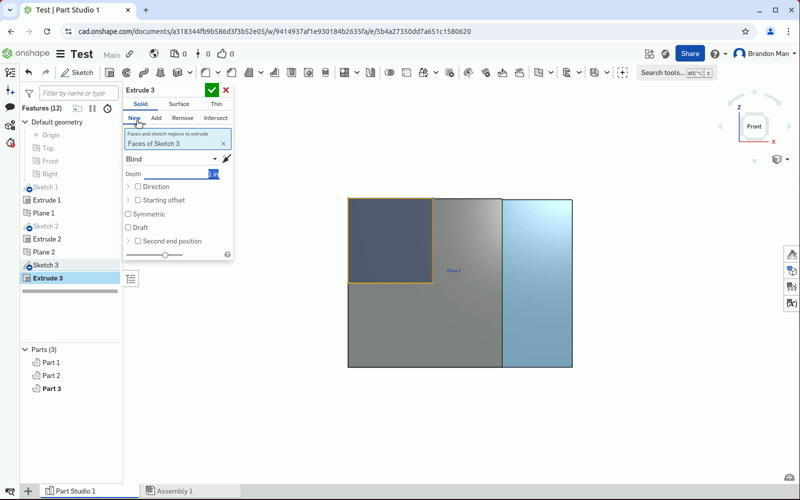
text(2.889)
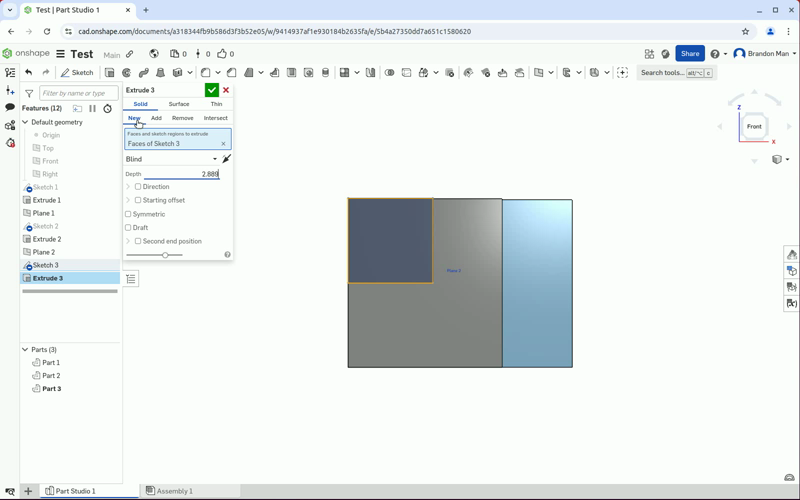
key(enter)
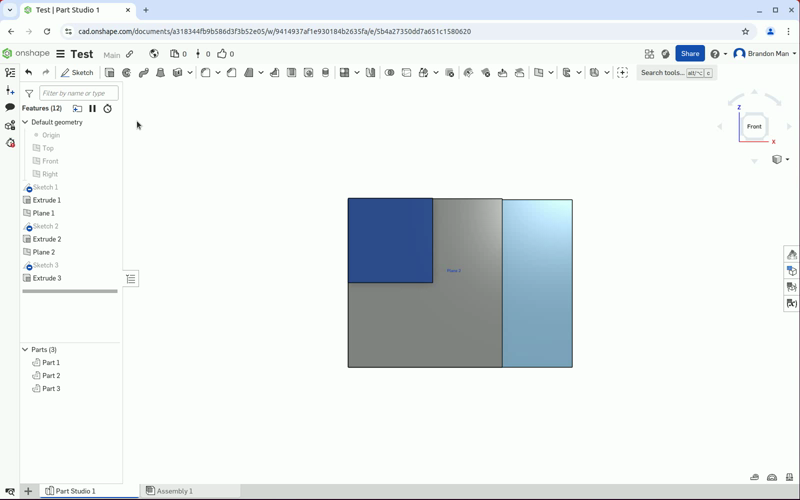
key(shift+h)
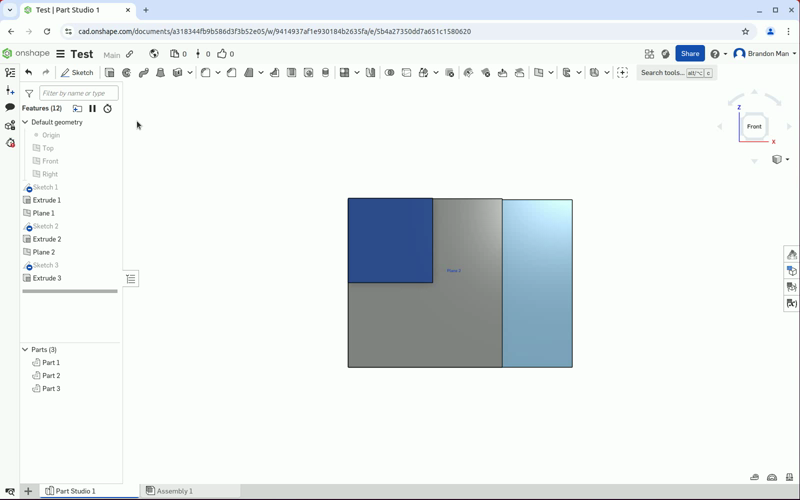
key(shift+h)
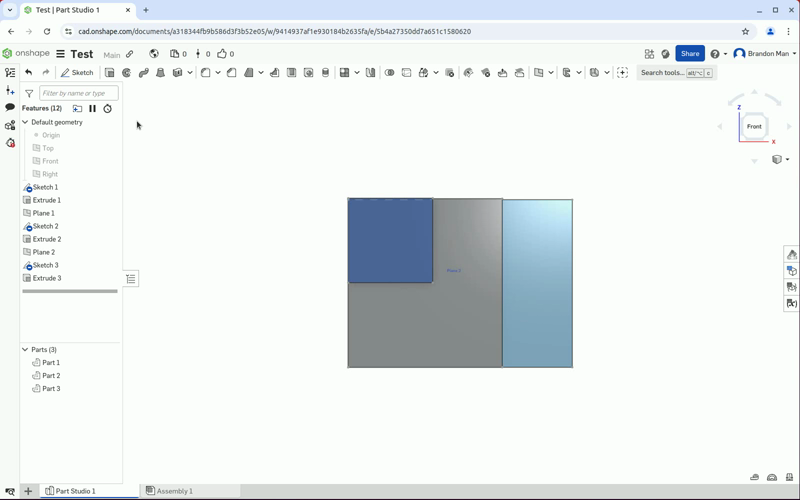
key(shift+7)
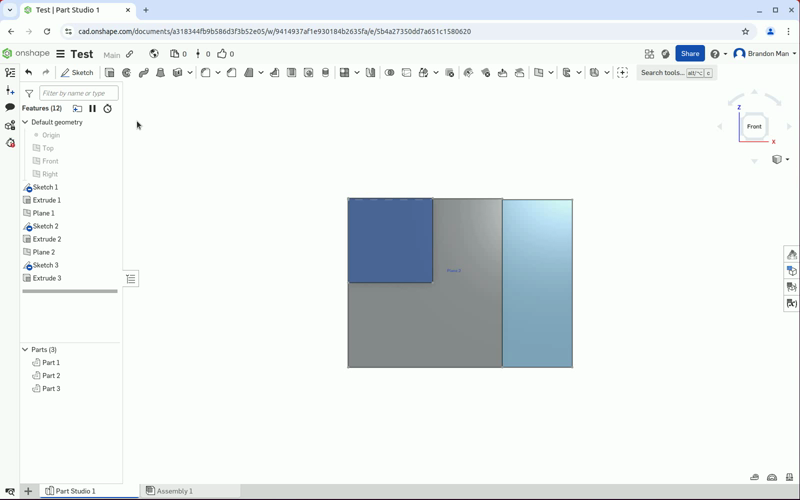
key(left, 2)
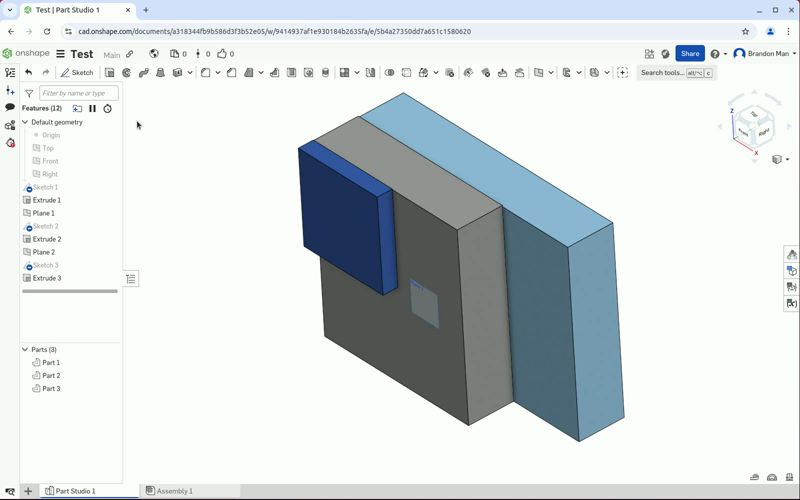
key(down, 2)
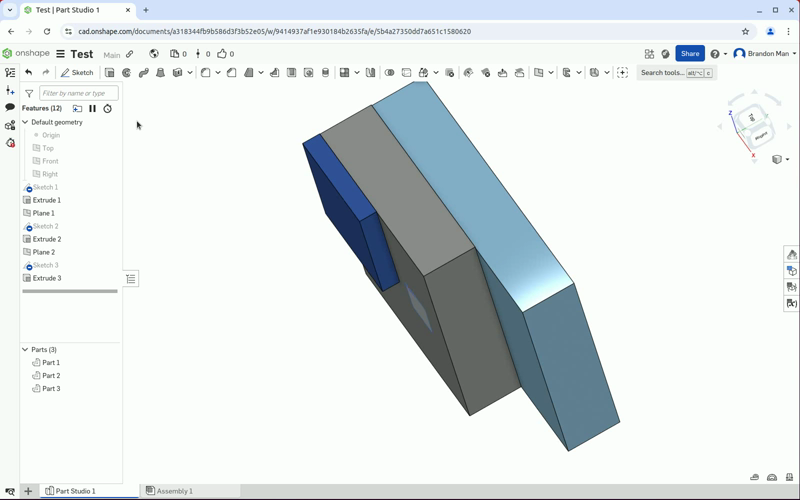
key(up, 2)
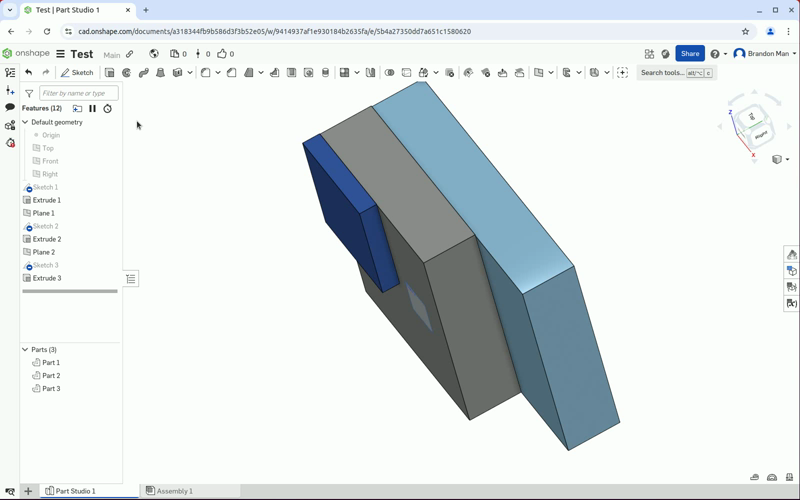
key(right, 2)
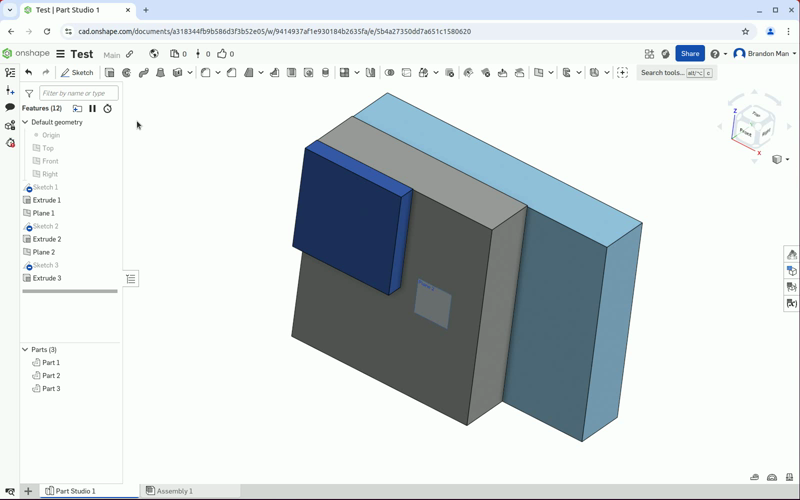
mouse_move(73, 189)
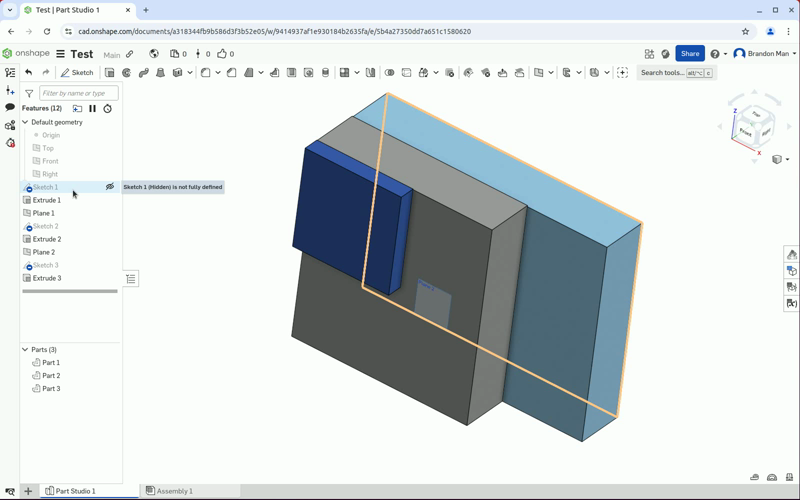
click(73, 189)